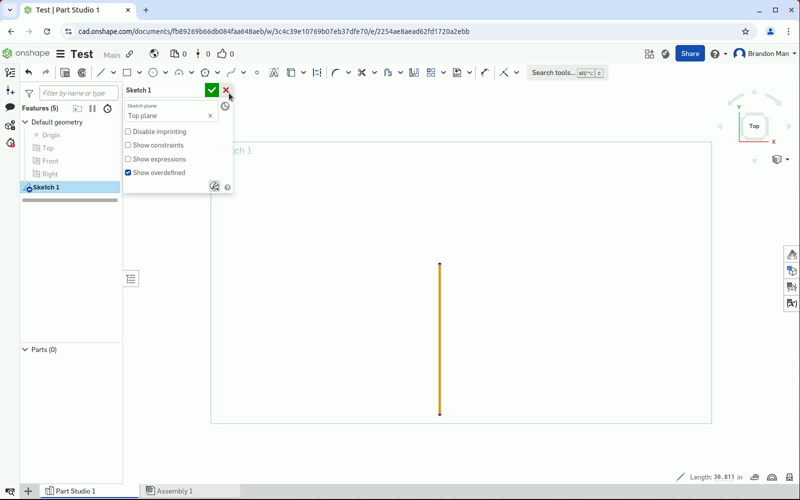
key(shift+h)
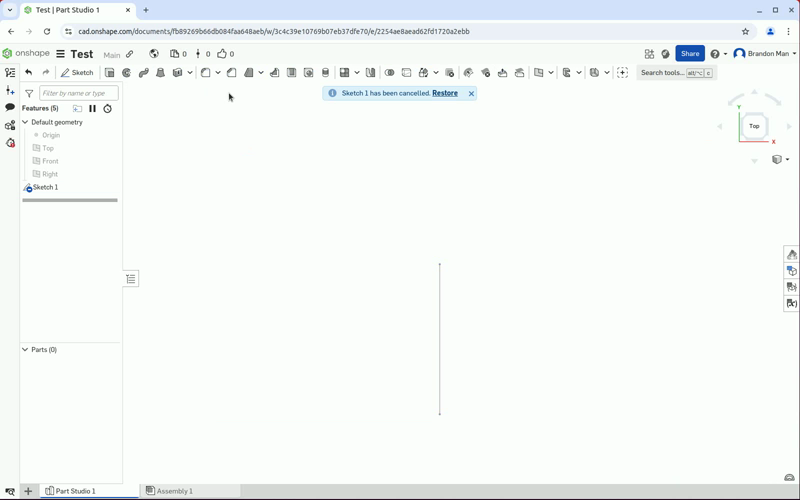
key(shift+s)
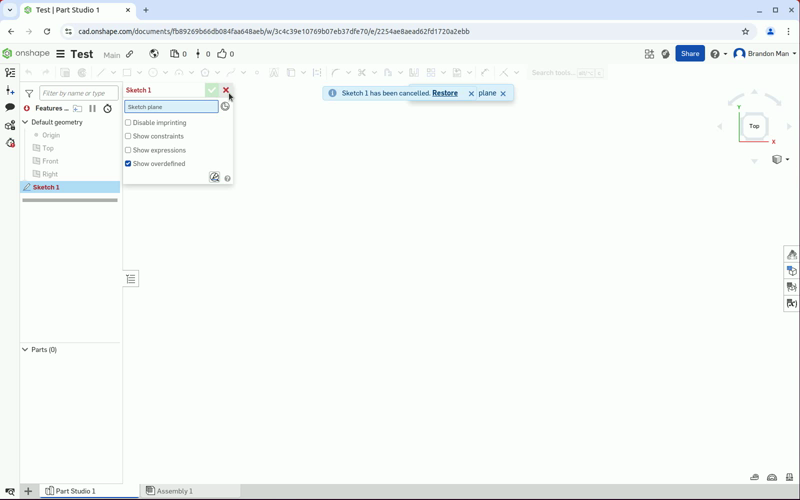
mouse_move(73, 150)
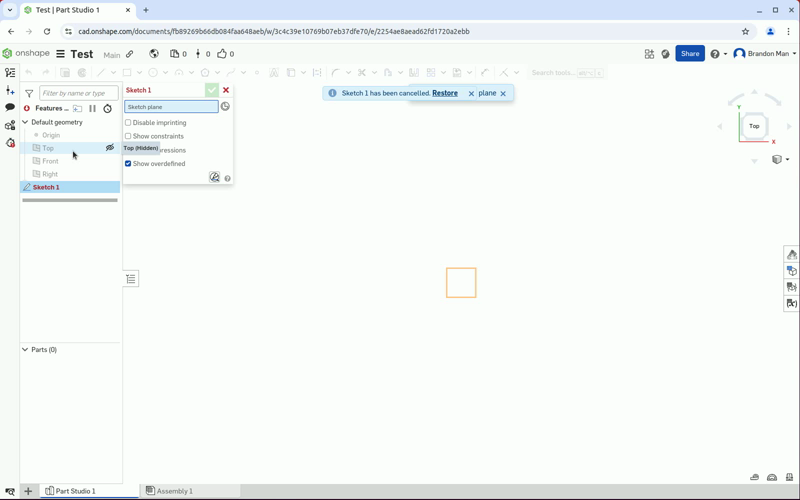
click(73, 150)
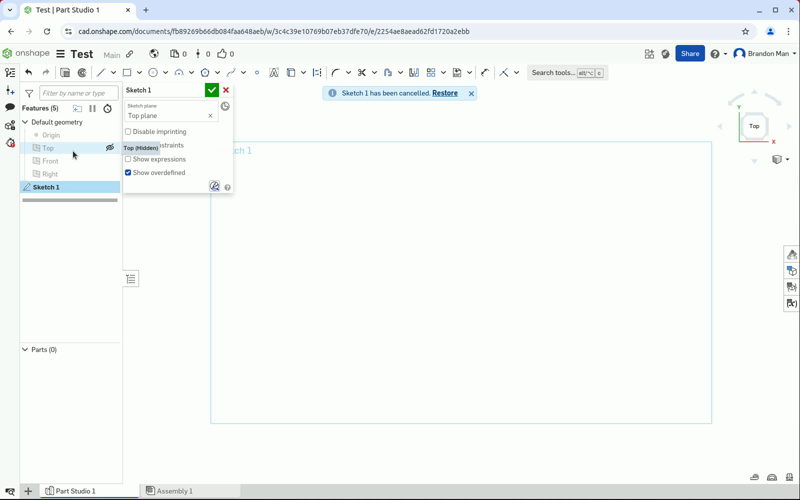
mouse_move(73, 352)
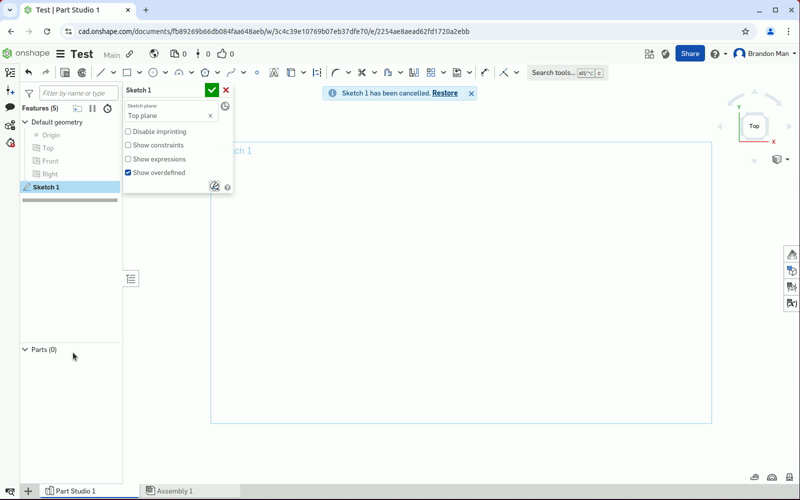
key(y)
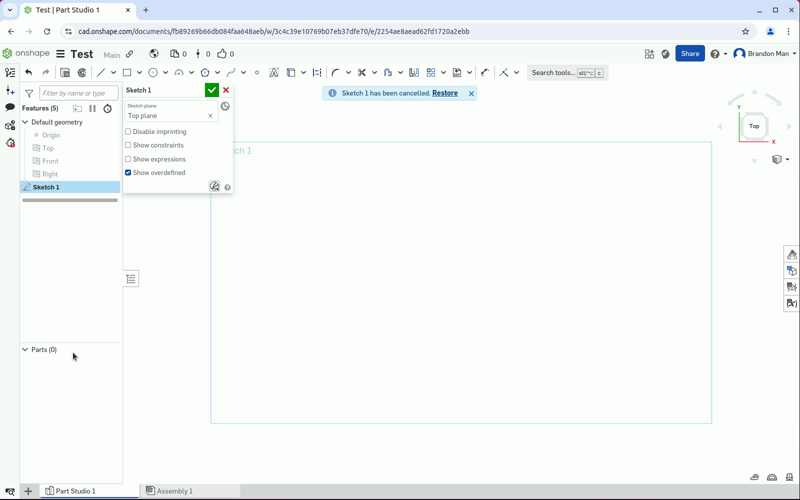
key(l)
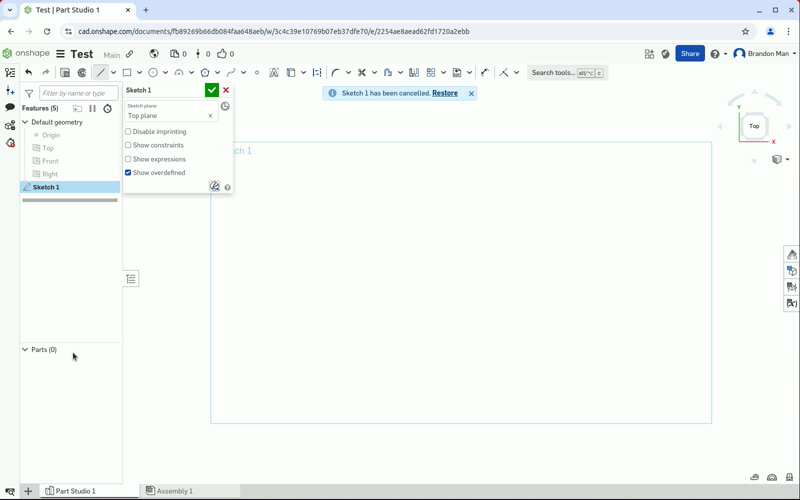
key_down(shift)
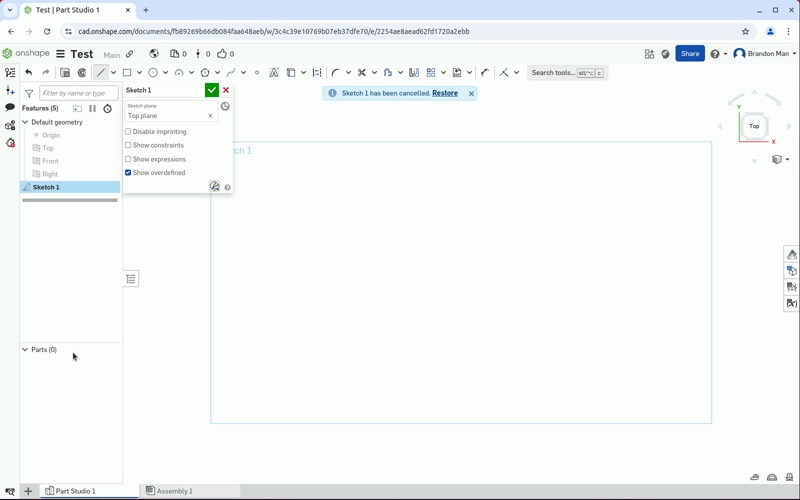
mouse_move(348, 372)
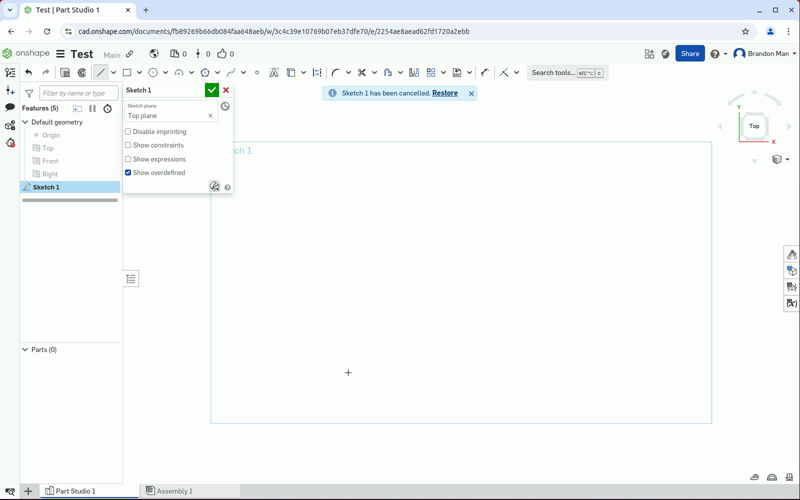
click(348, 372)
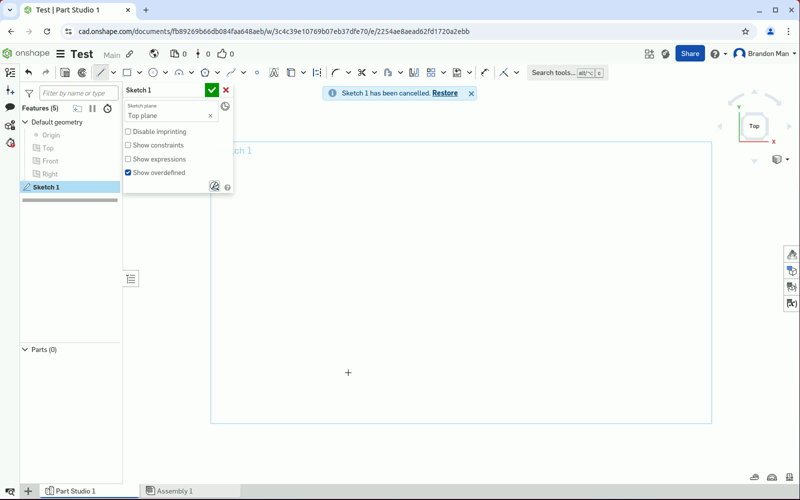
key_up(shift)
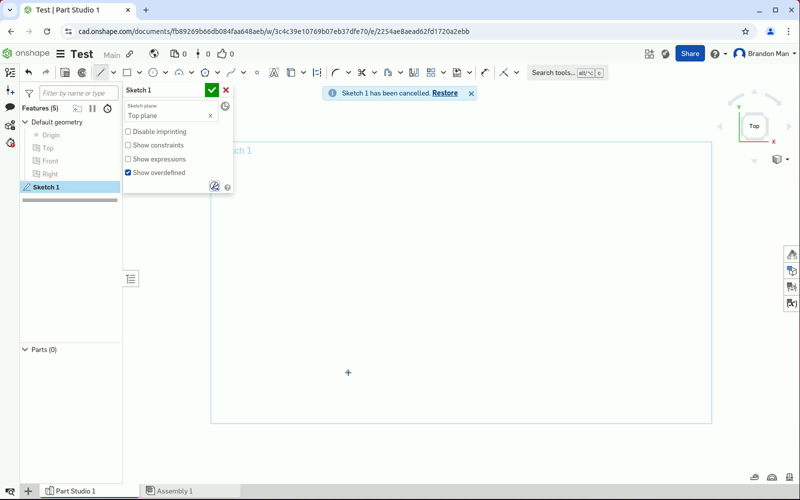
key_down(shift)
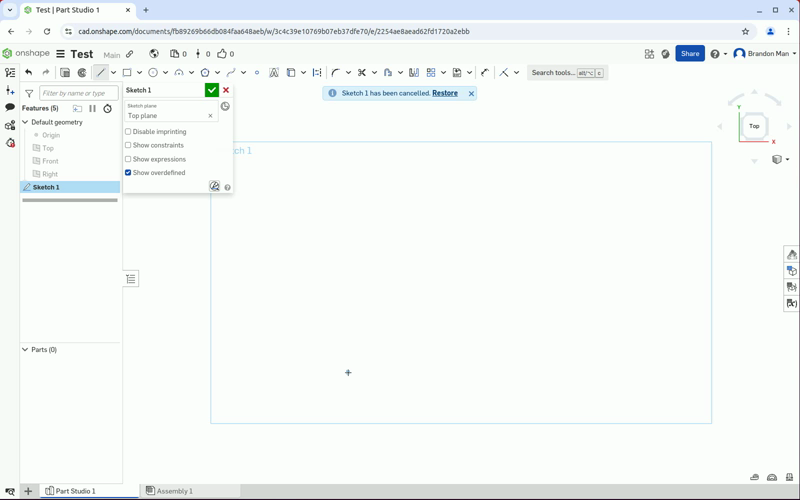
mouse_move(530, 372)
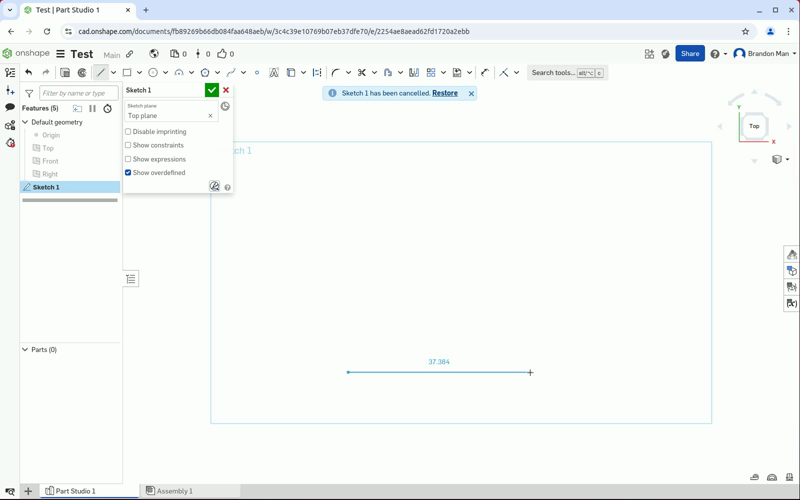
click(530, 372)
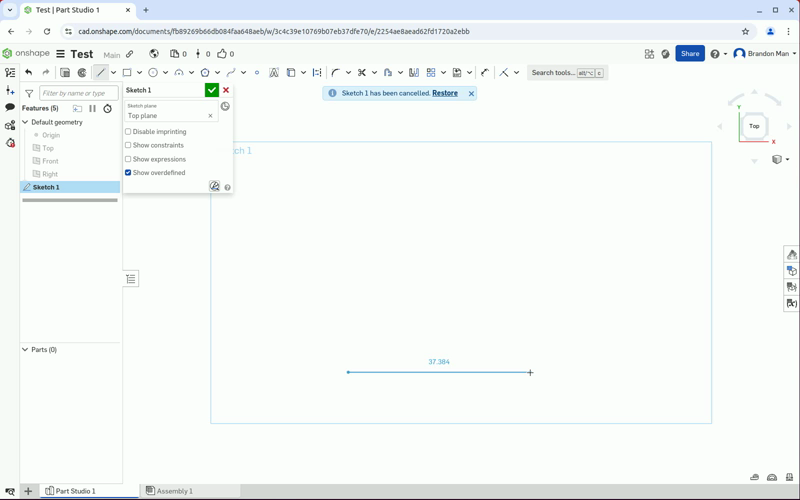
key_up(shift)
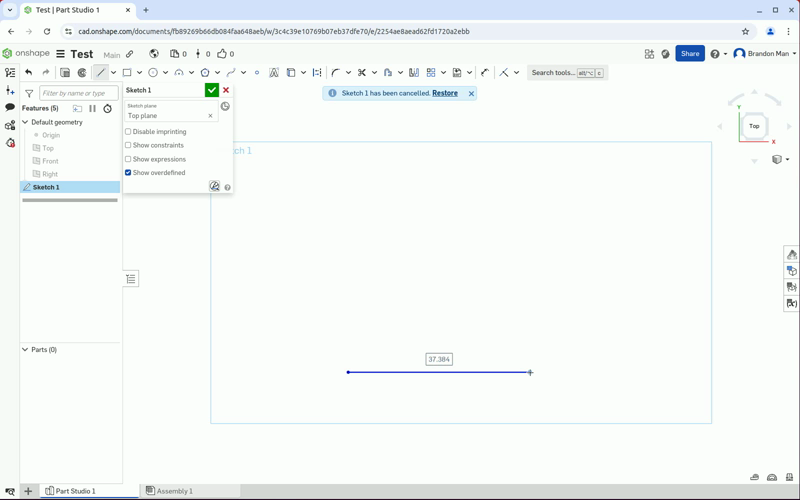
key_down(shift)
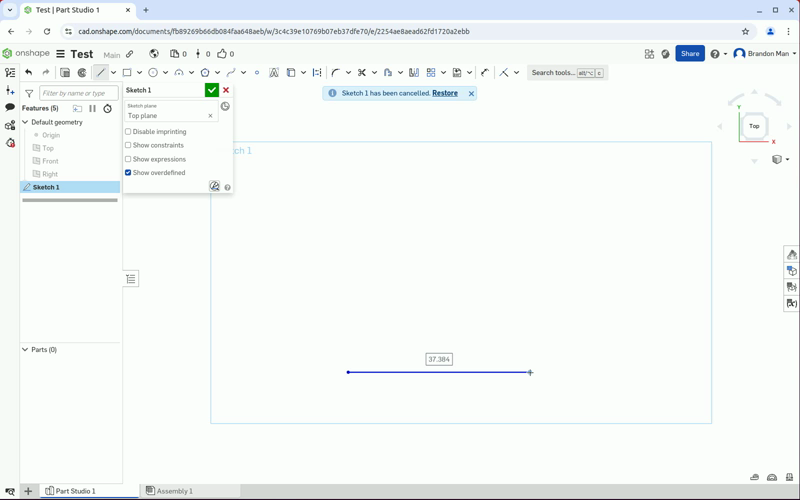
mouse_move(530, 189)
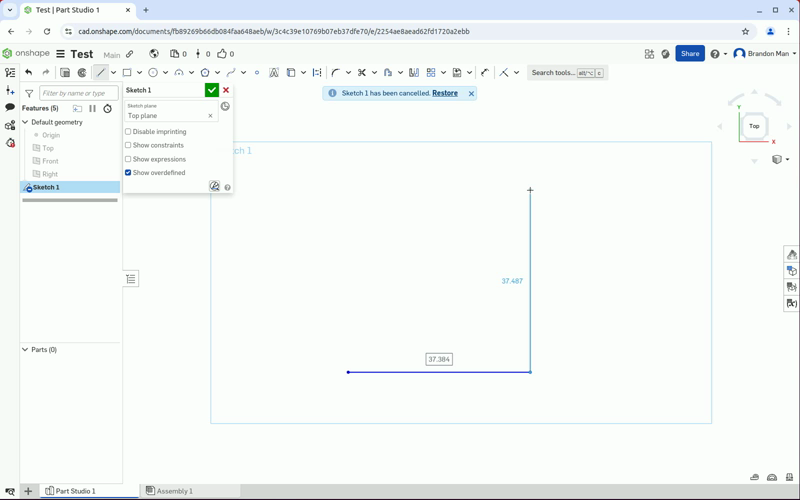
click(530, 189)
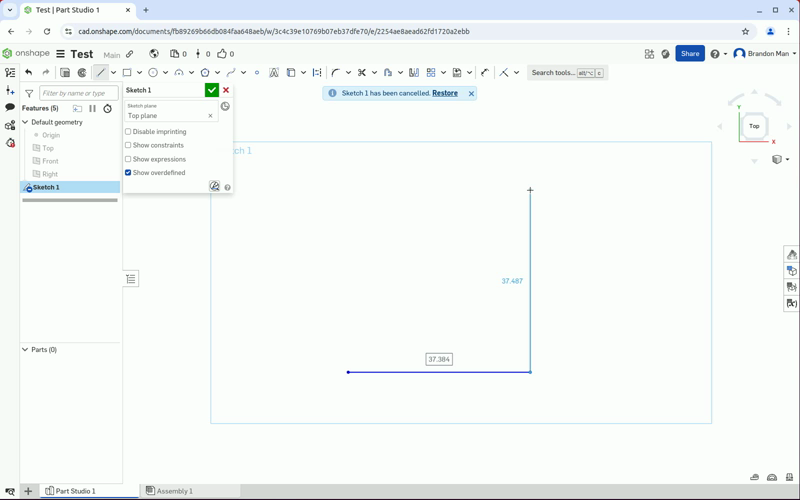
key_up(shift)
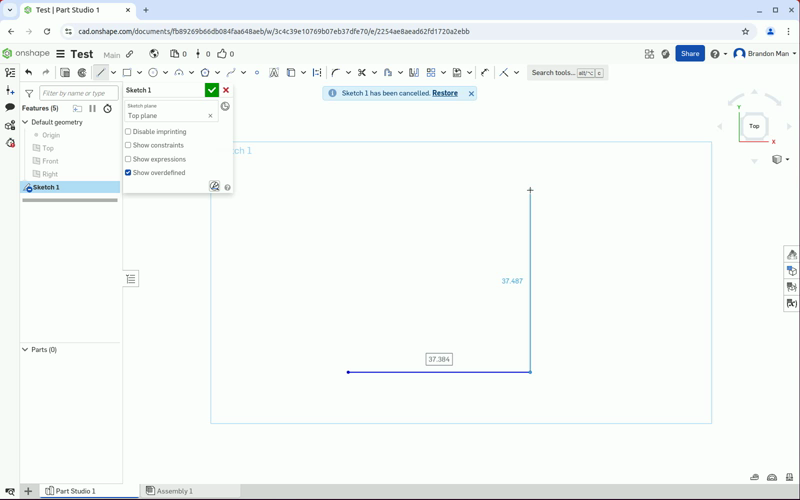
key_down(shift)
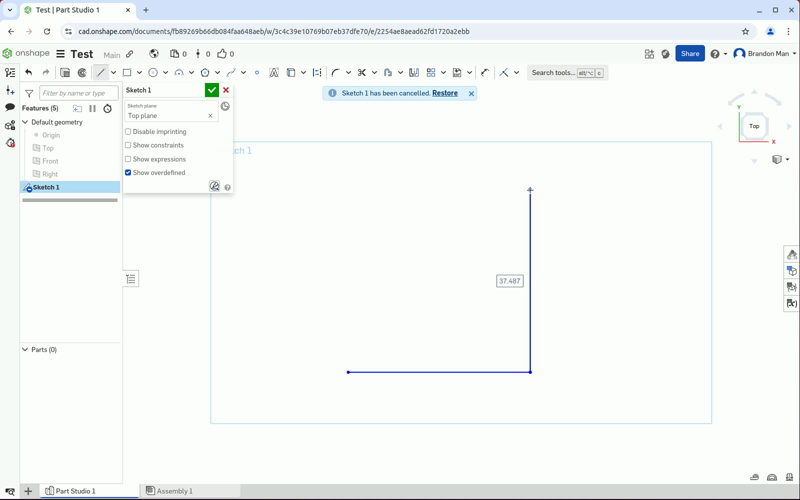
mouse_move(348, 189)
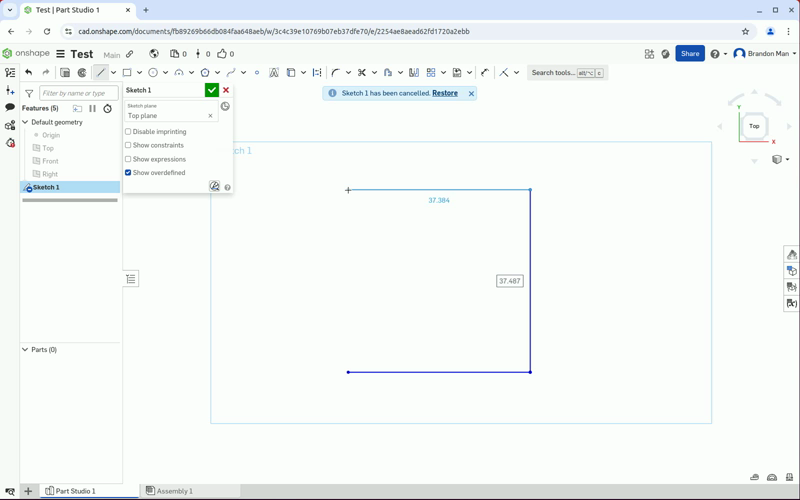
click(348, 189)
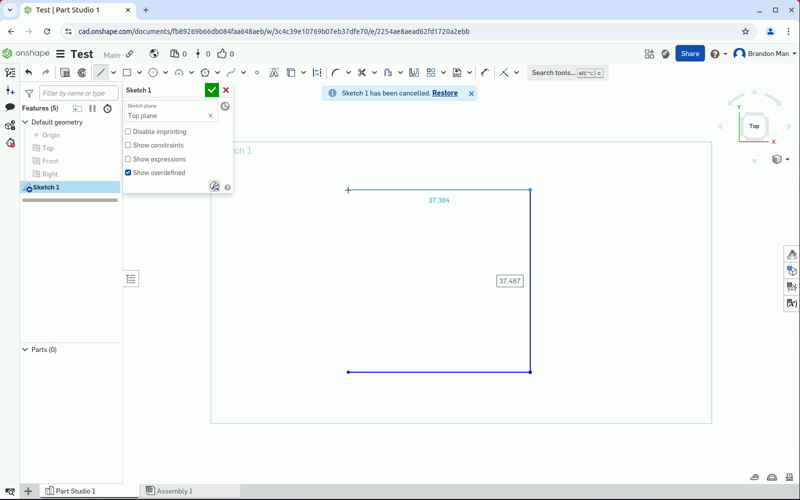
key_up(shift)
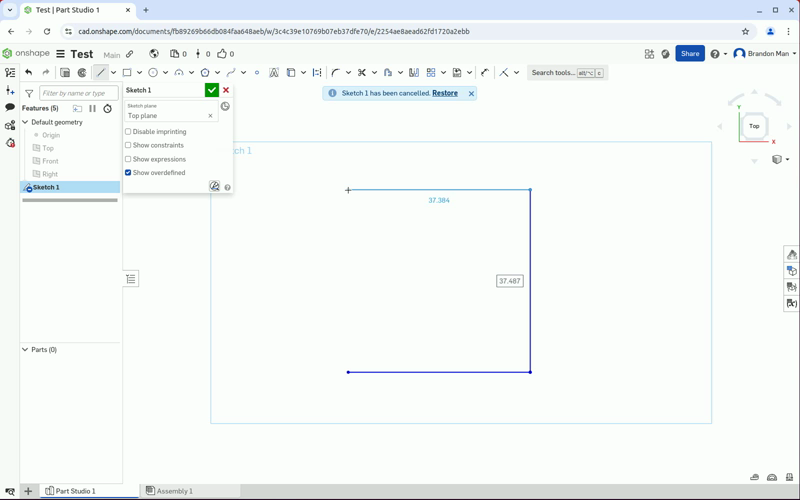
key_down(shift)
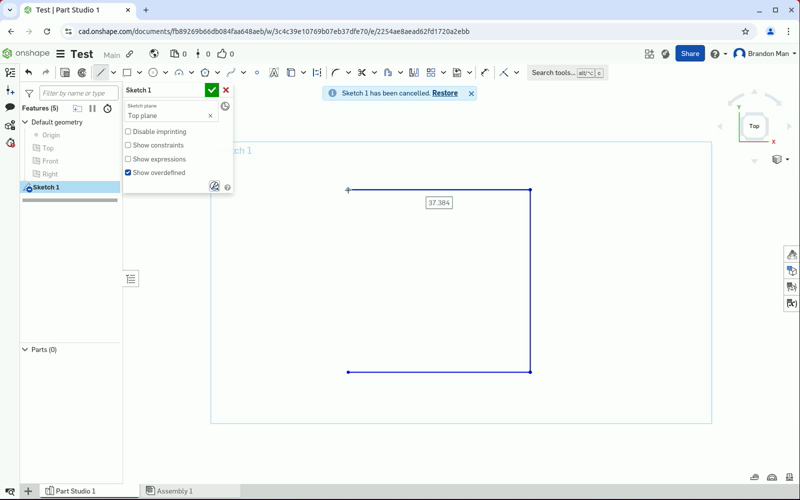
mouse_move(348, 372)
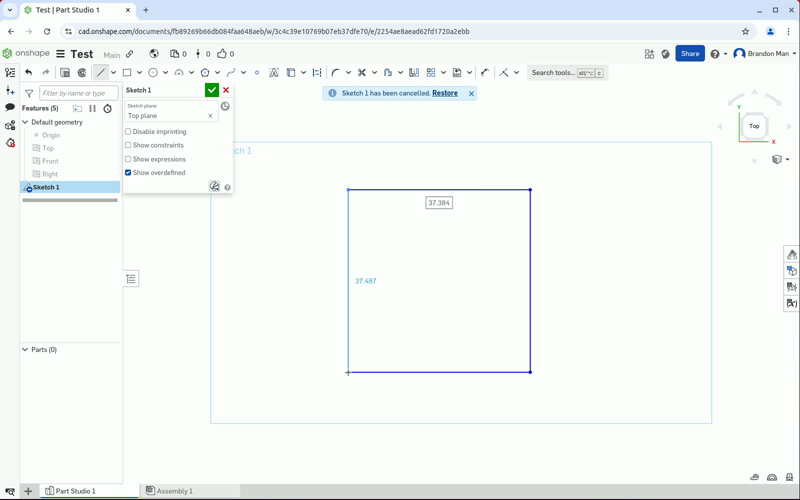
key_up(shift)
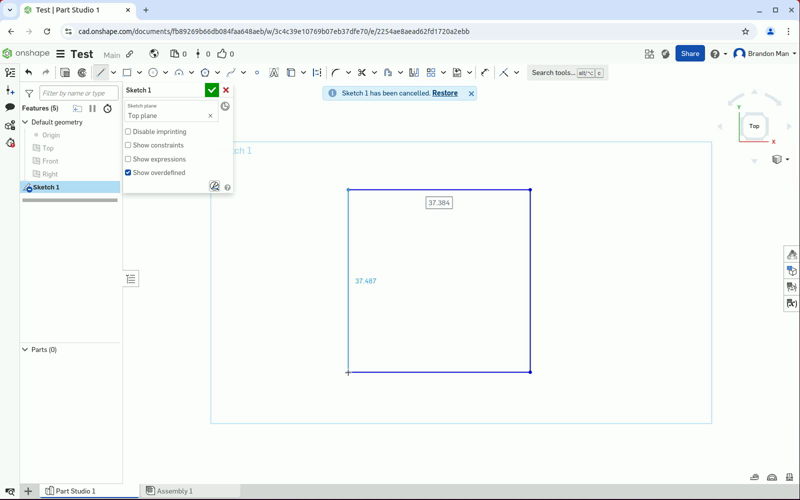
click(348, 372)
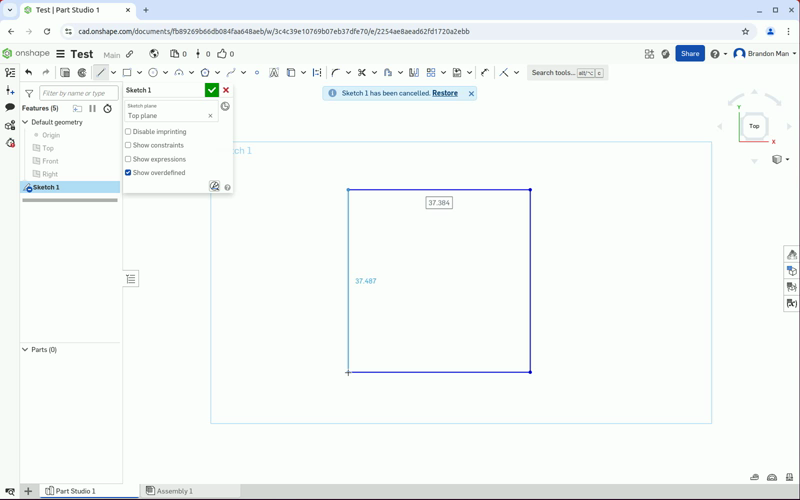
key(esc)
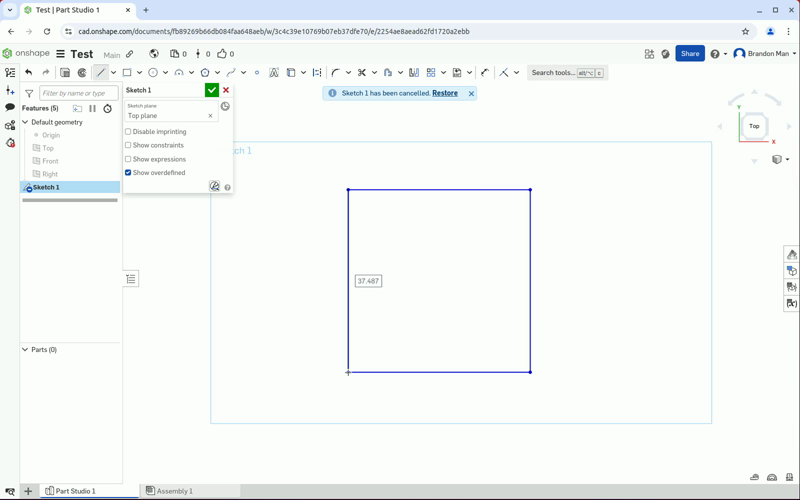
mouse_move(406, 214)
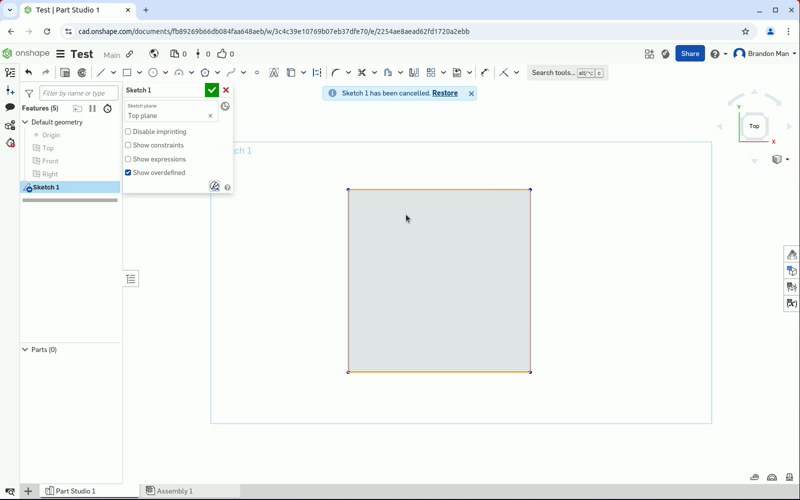
click(406, 214)
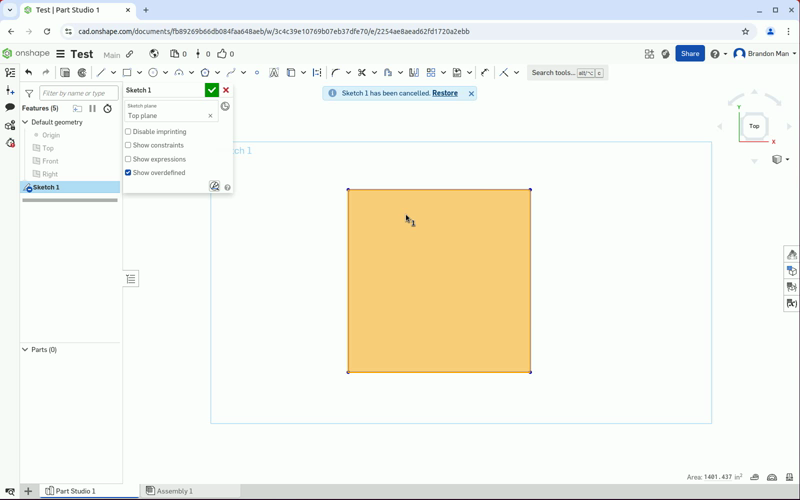
mouse_move(73, 352)
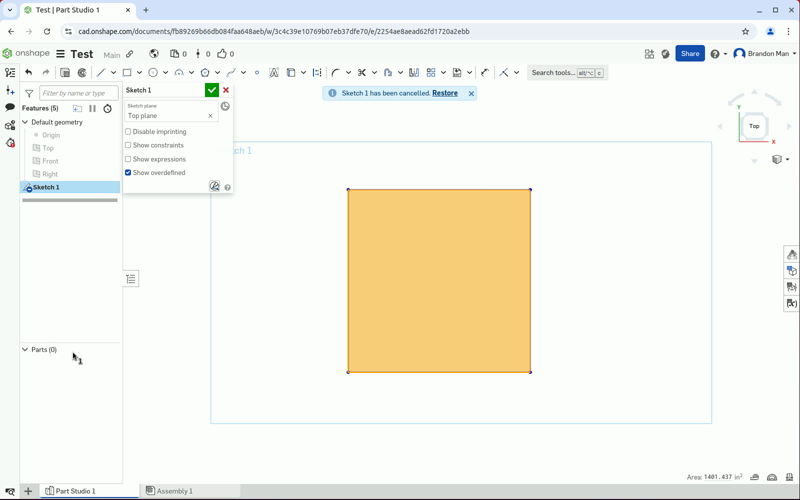
key(shift+y)
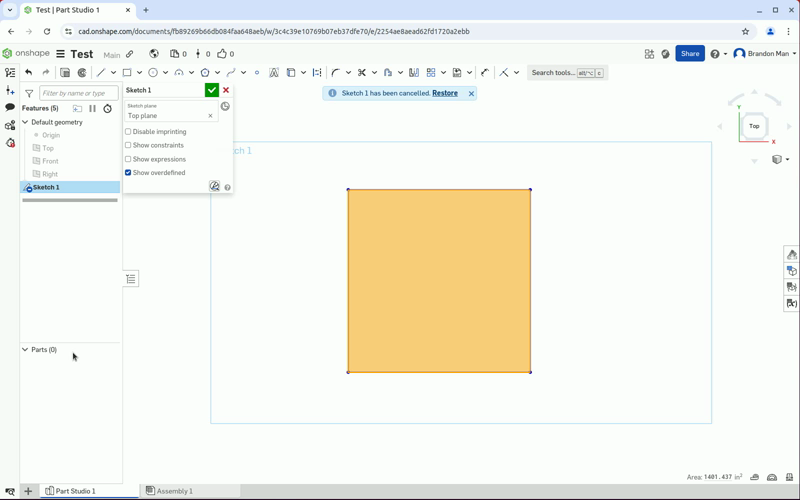
key(shift+e)
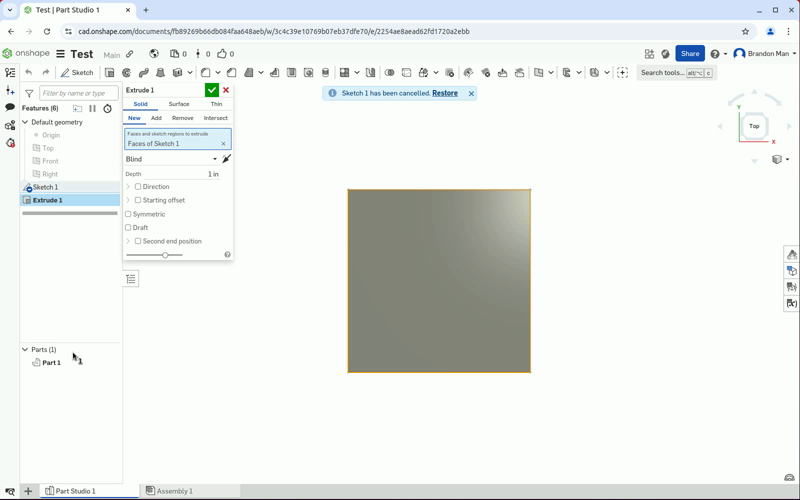
mouse_move(143, 106)
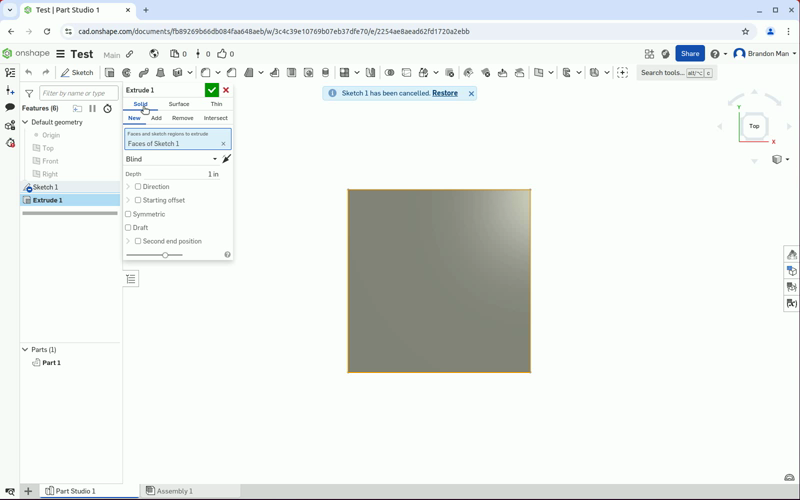
click(143, 106)
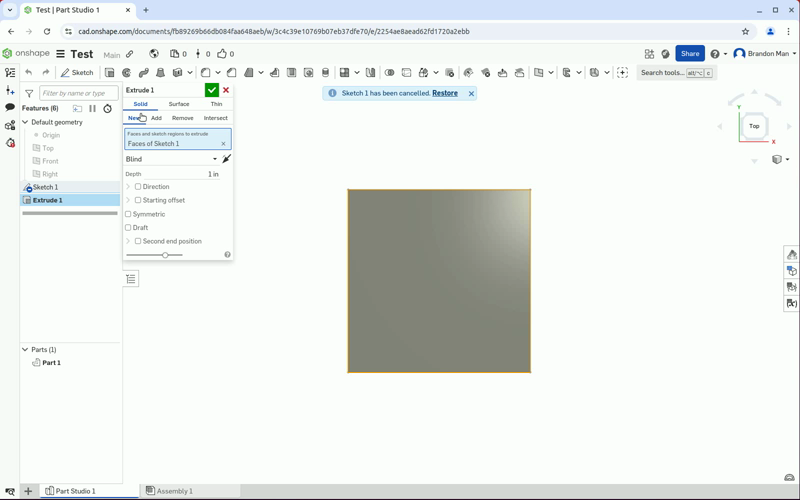
mouse_move(137, 120)
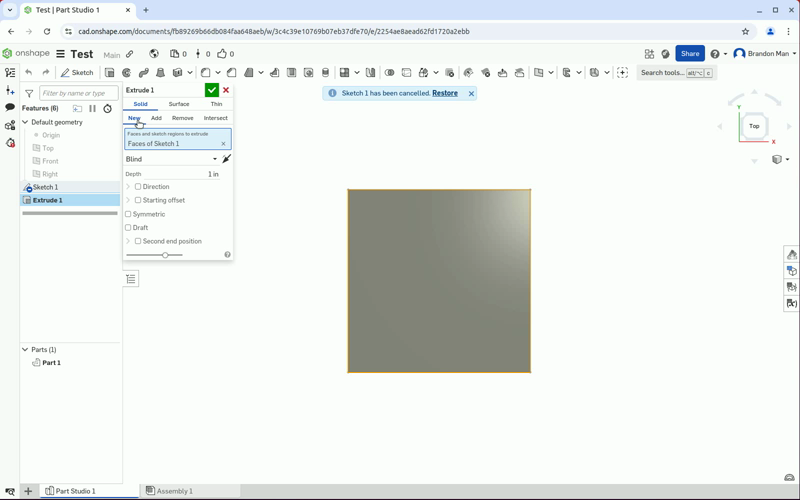
click(137, 120)
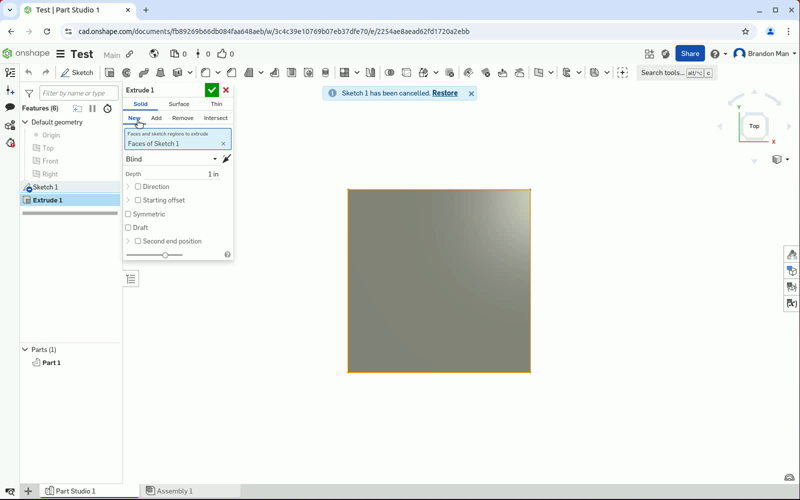
key(tab, 4)
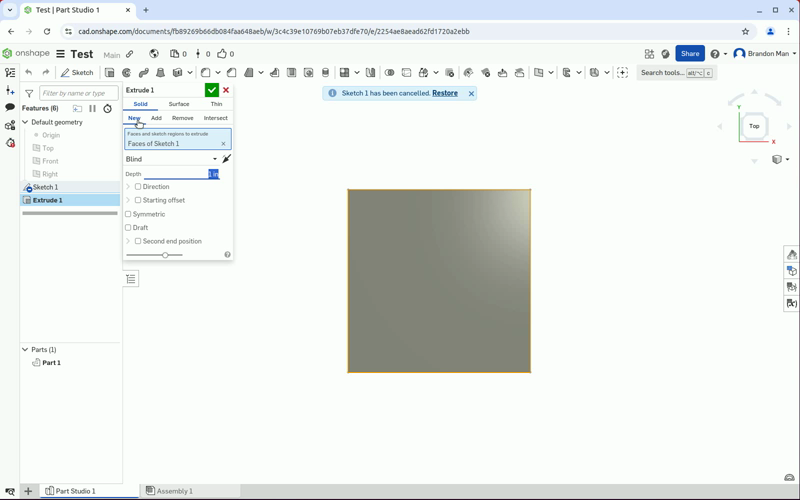
text(18.775)
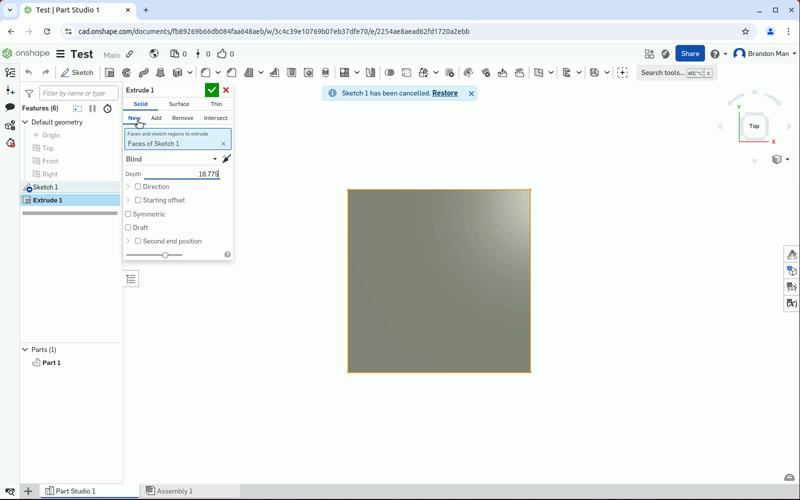
key(enter)
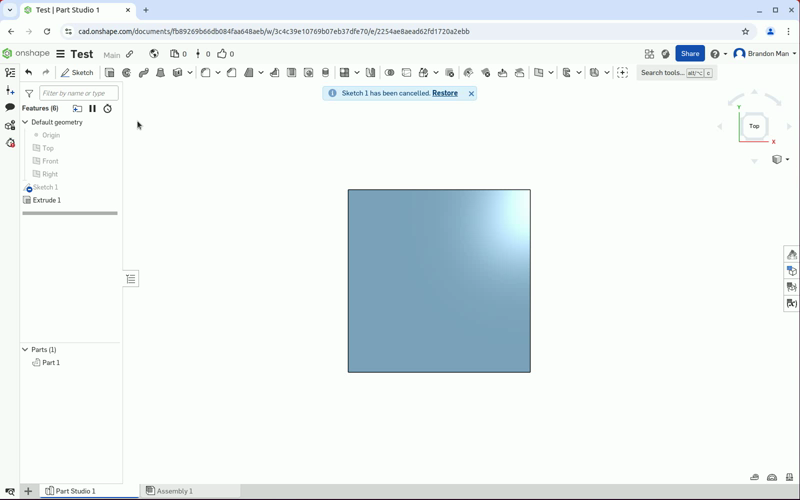
key(shift+h)
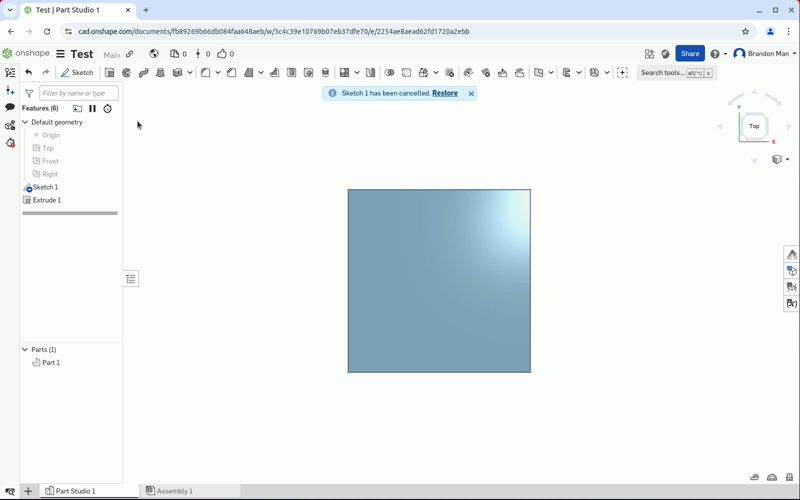
key(shift+h)
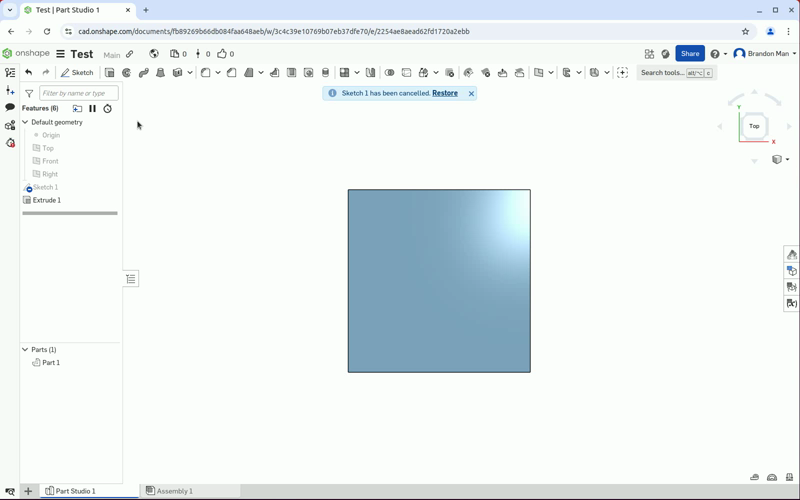
mouse_move(73, 189)
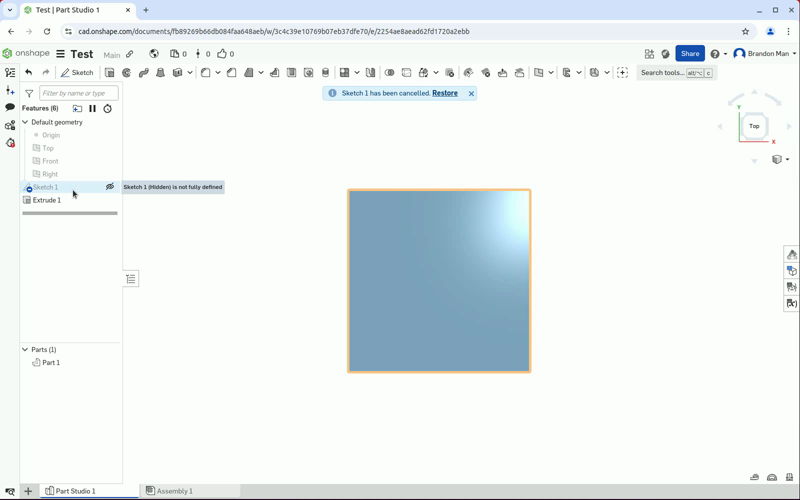
click(73, 189)
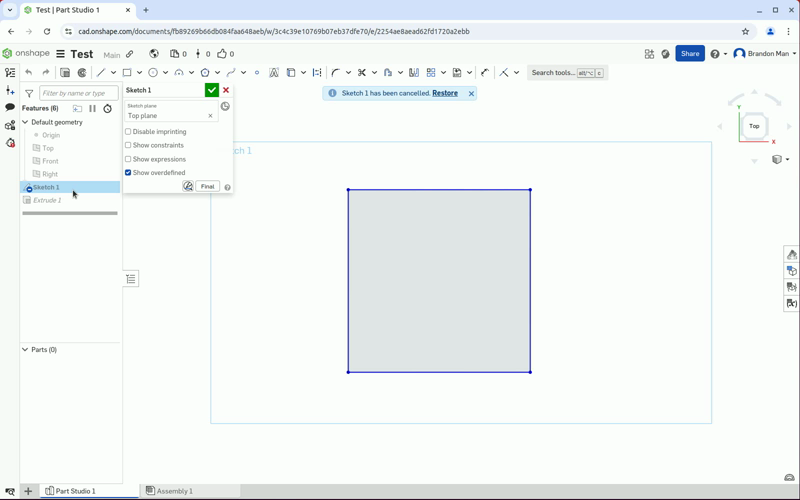
mouse_move(229, 92)
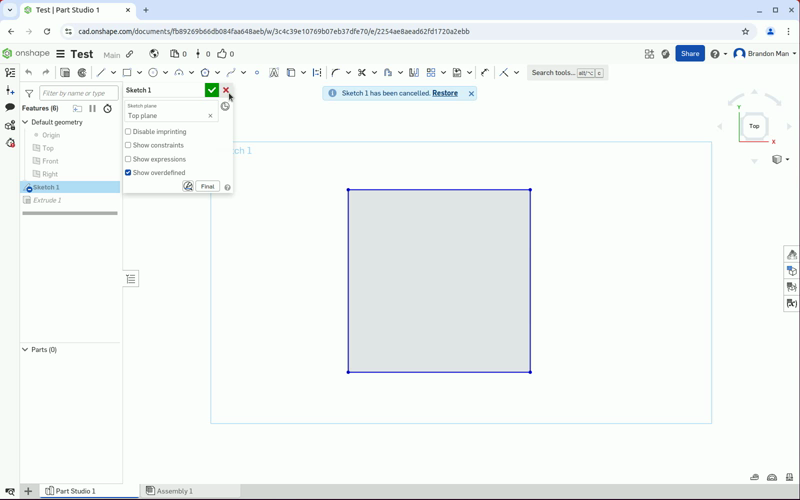
click(229, 92)
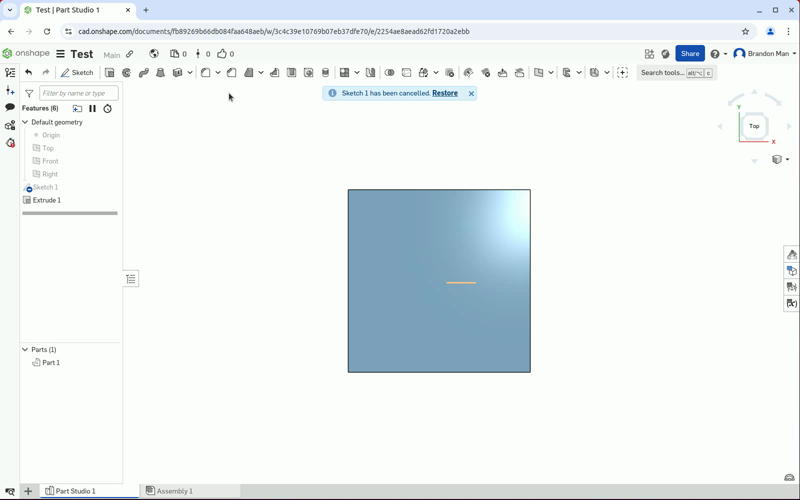
mouse_move(541, 75)
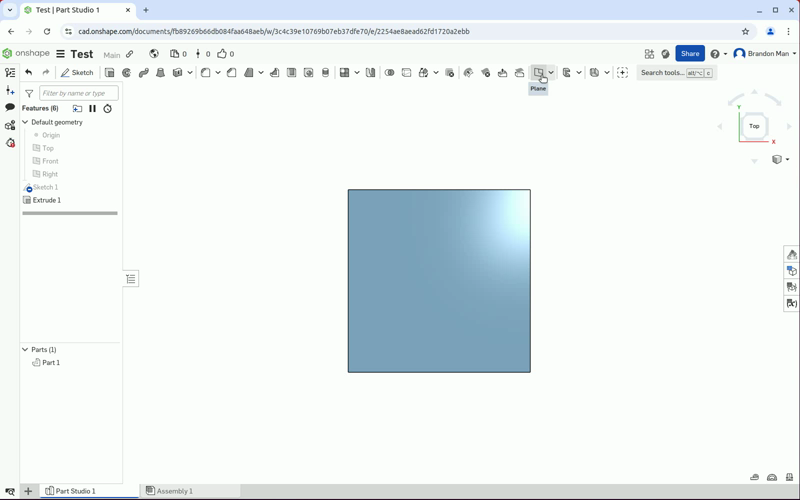
click(541, 75)
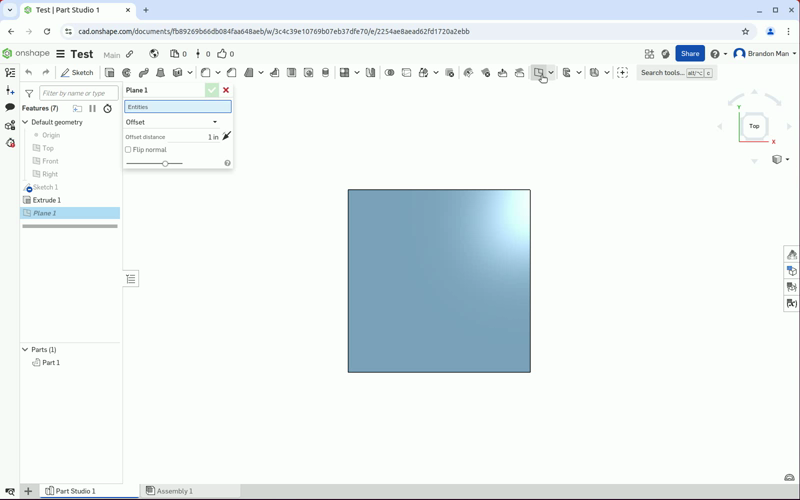
mouse_move(73, 150)
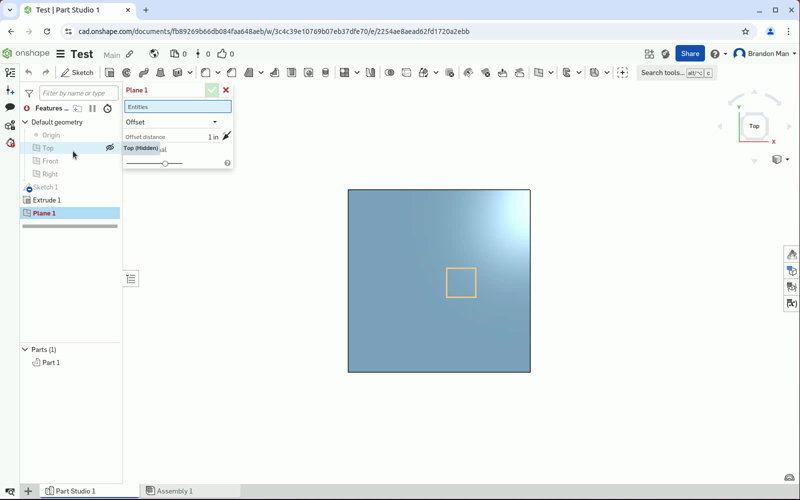
click(73, 150)
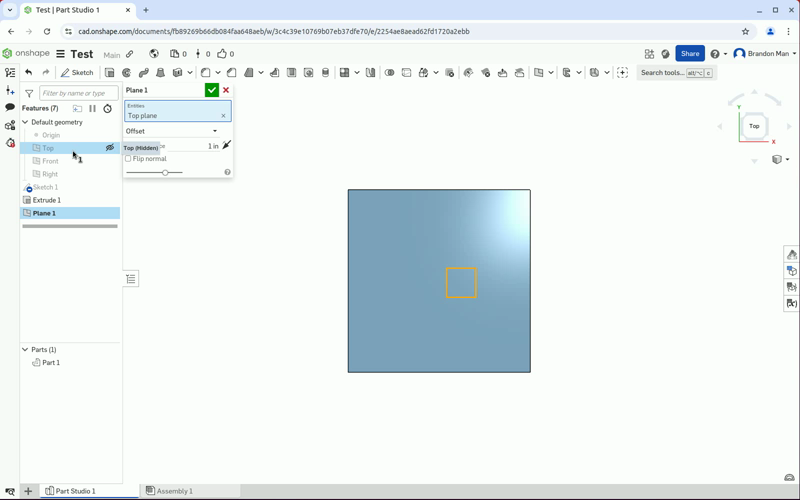
key(tab, 2)
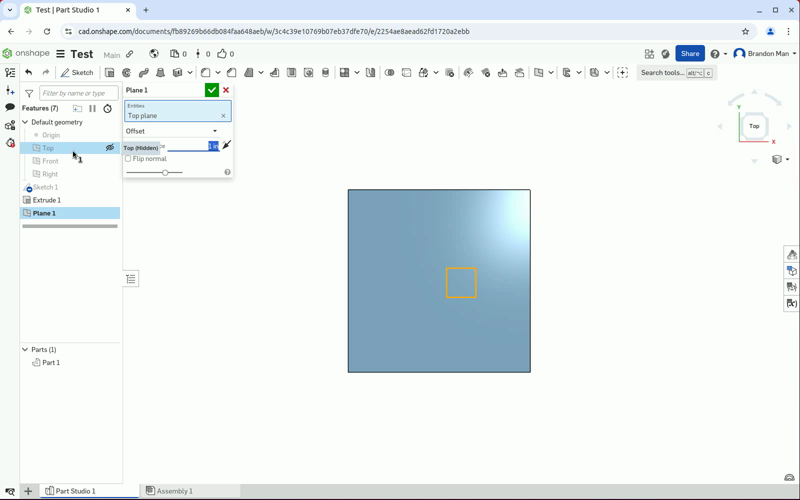
text(18.764)
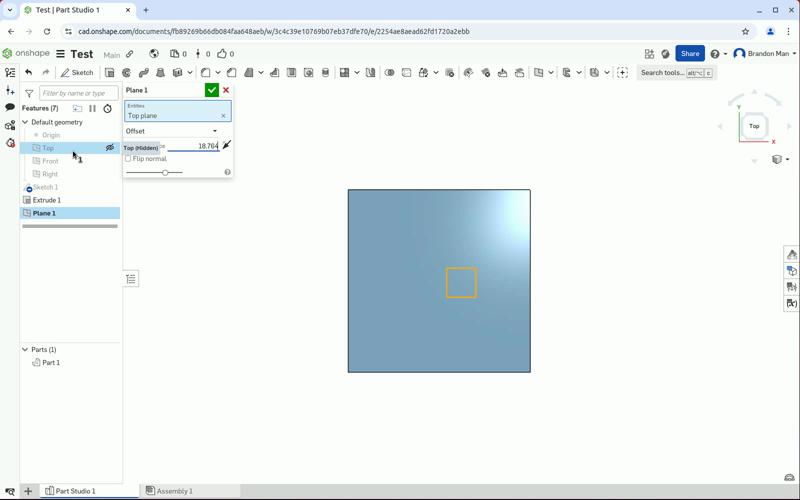
key(enter, 2)
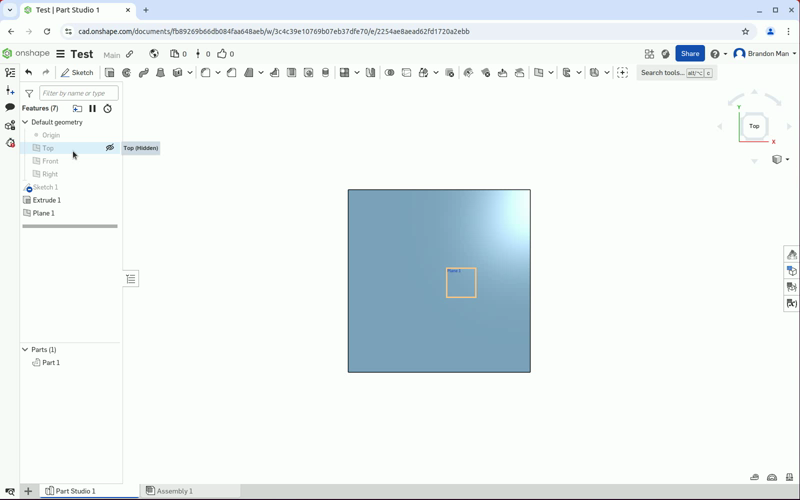
key(shift+s)
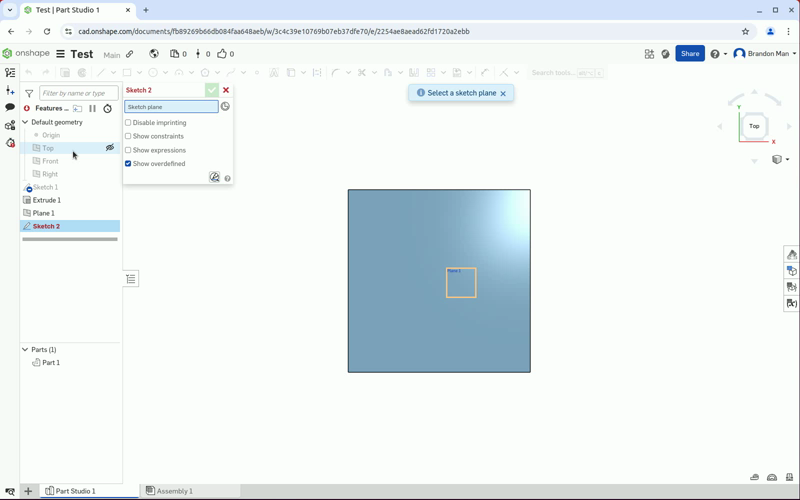
mouse_move(73, 215)
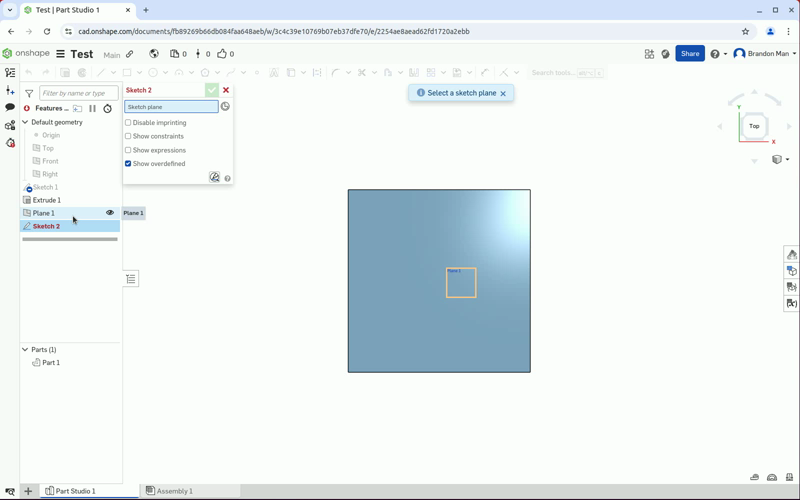
click(73, 215)
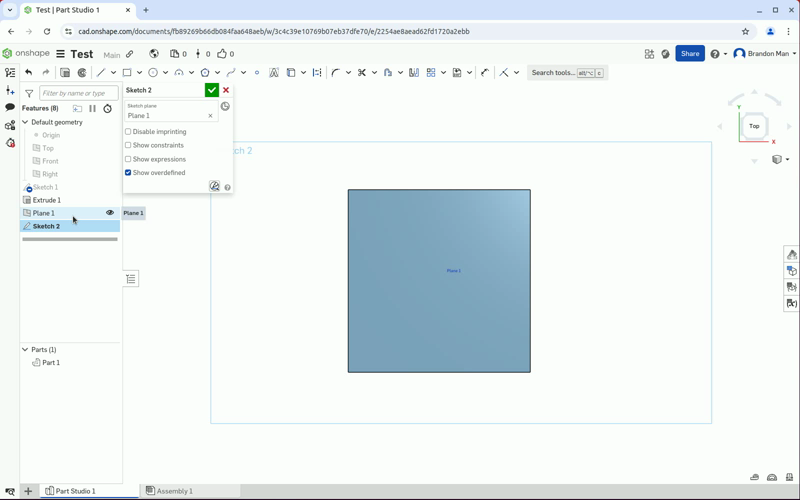
mouse_move(73, 352)
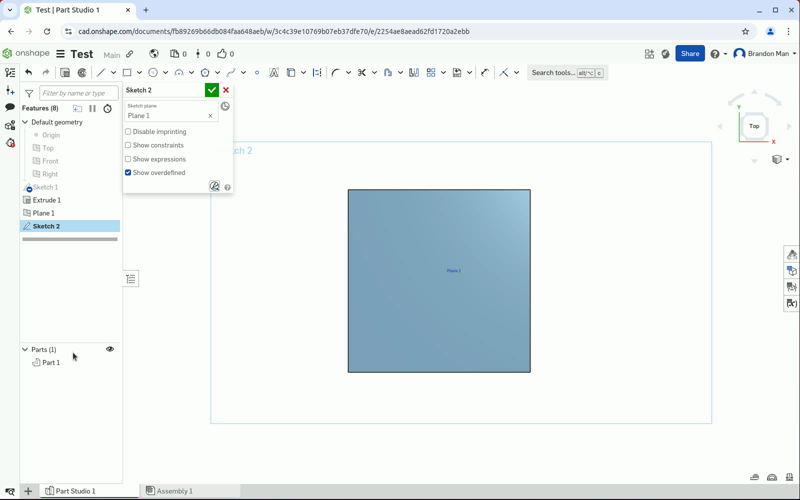
key(y)
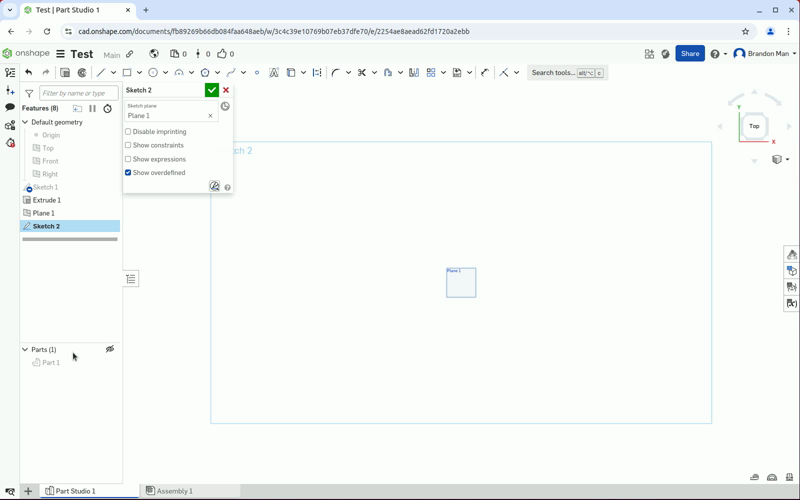
key(l)
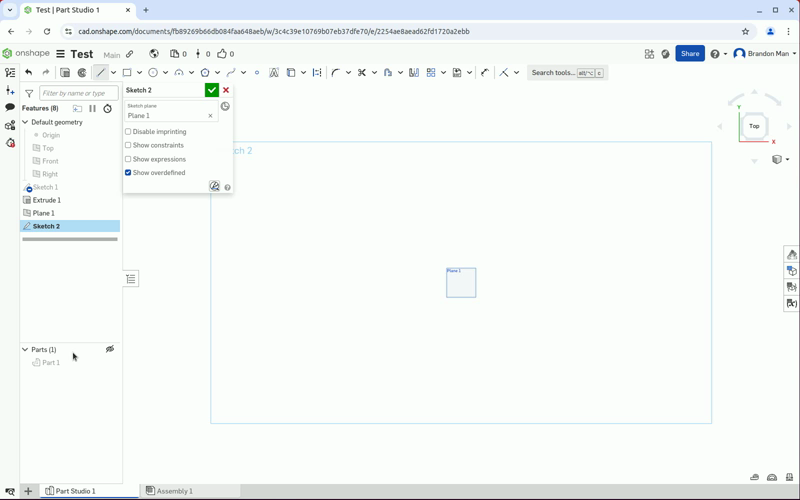
key_down(shift)
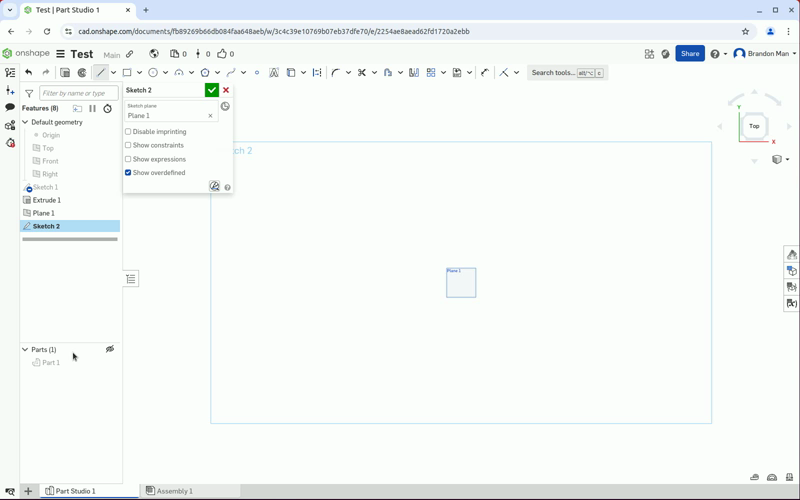
mouse_move(397, 336)
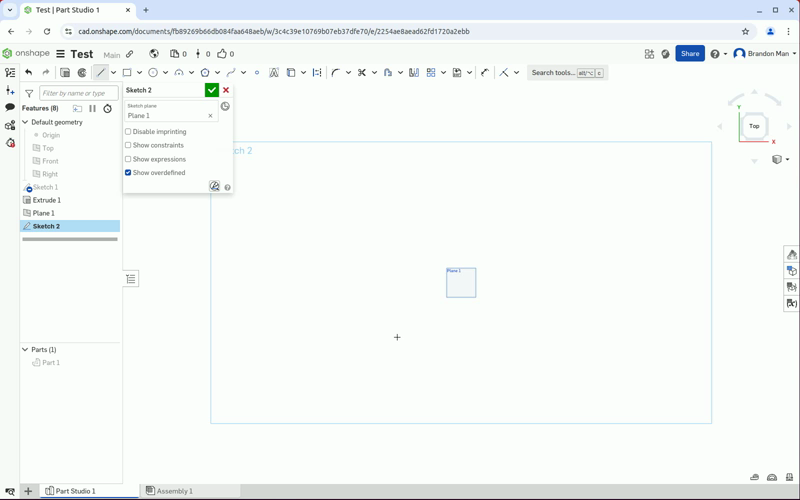
click(397, 336)
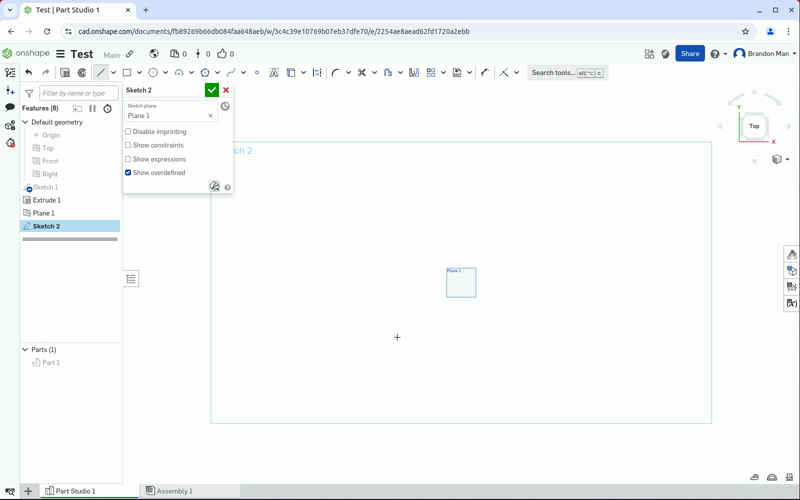
key_up(shift)
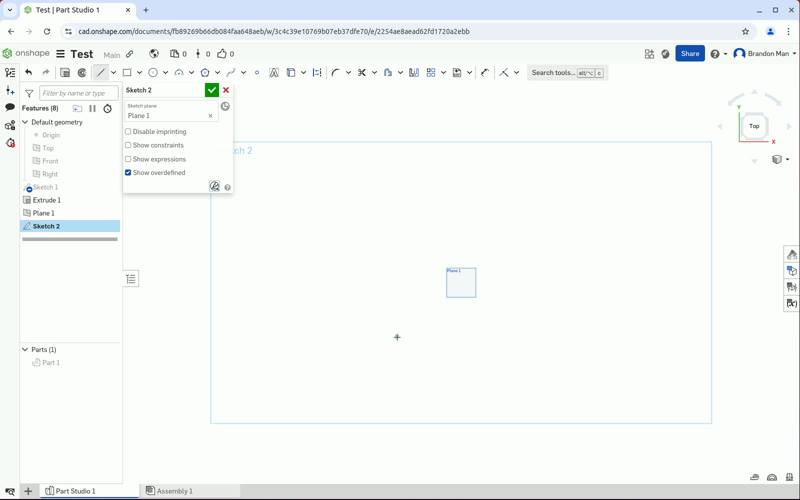
key_down(shift)
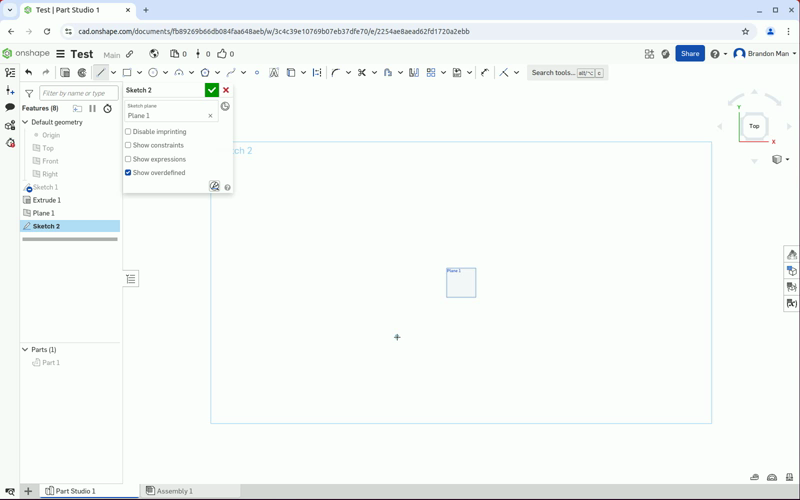
mouse_move(486, 336)
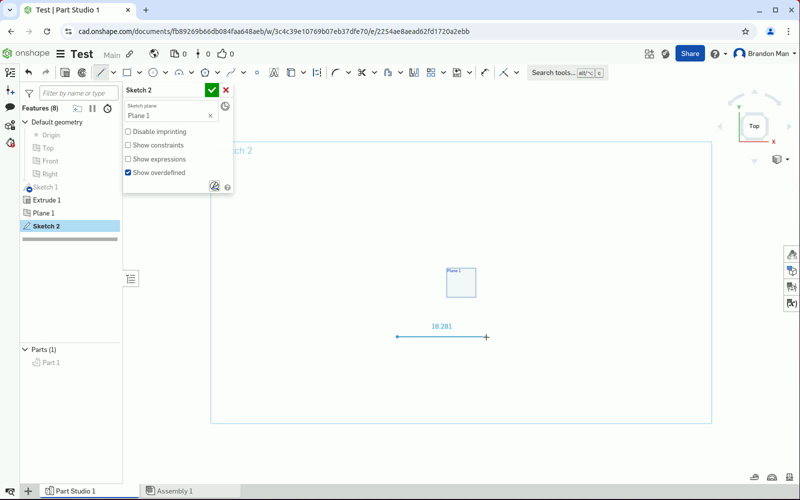
click(486, 336)
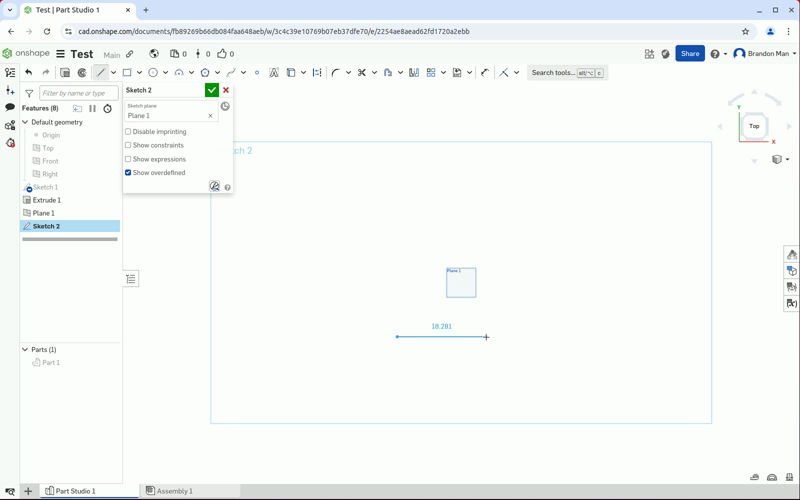
key_up(shift)
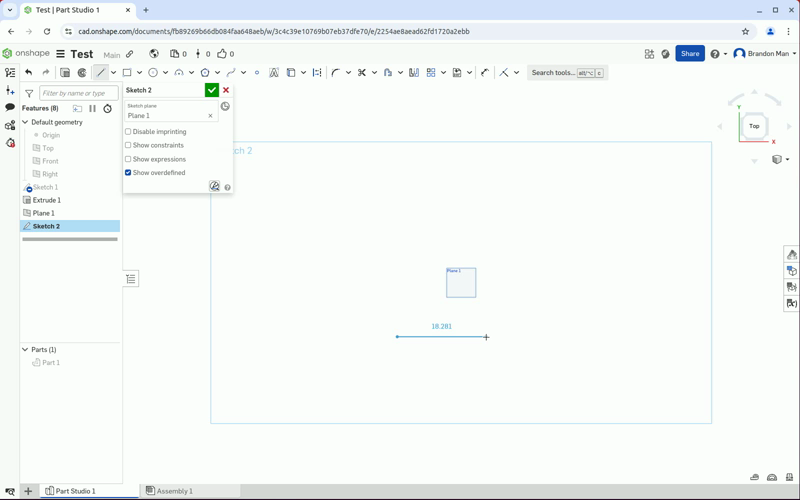
key_down(shift)
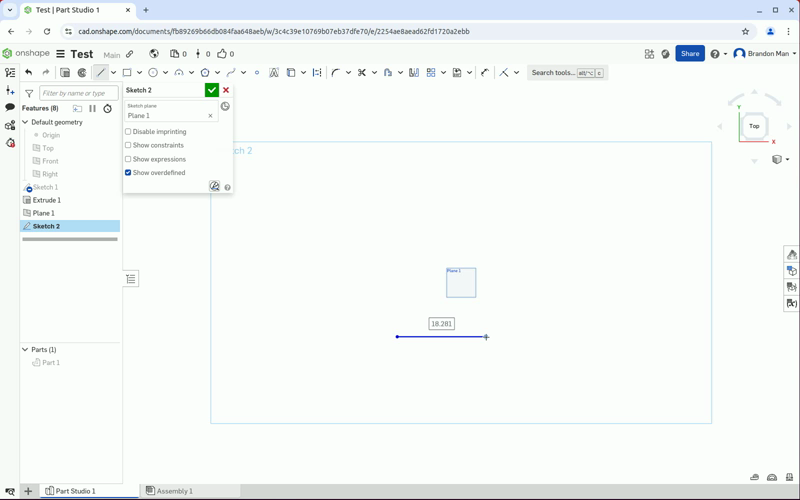
mouse_move(486, 224)
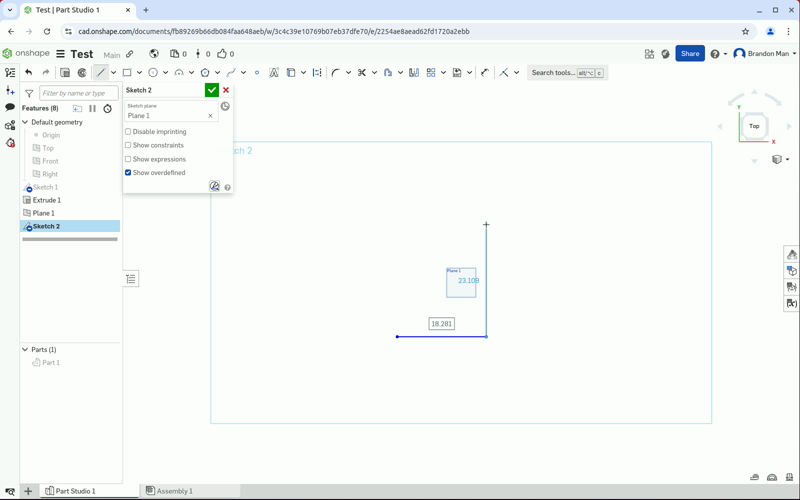
click(486, 224)
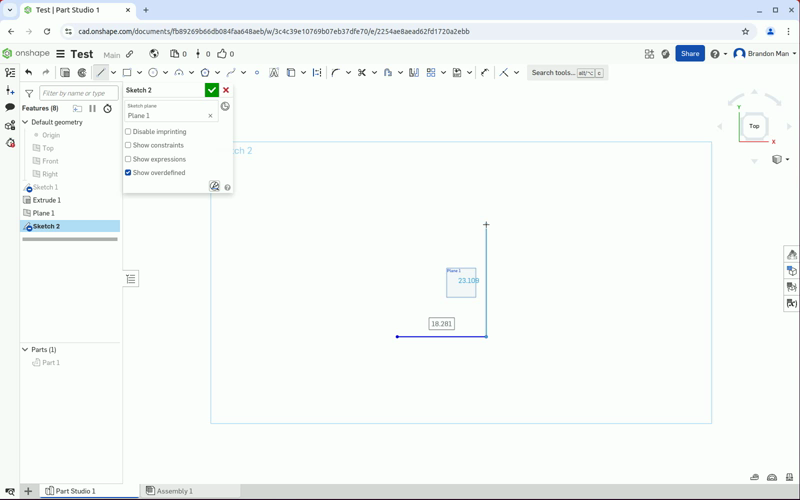
key_up(shift)
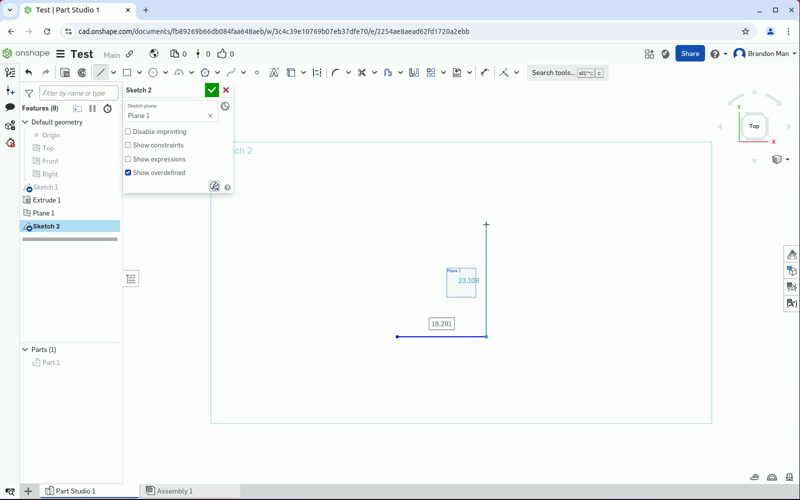
key_down(shift)
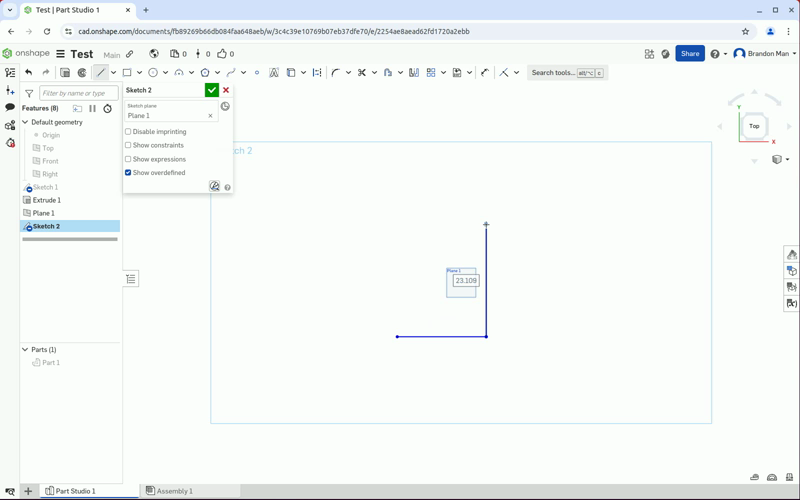
mouse_move(397, 224)
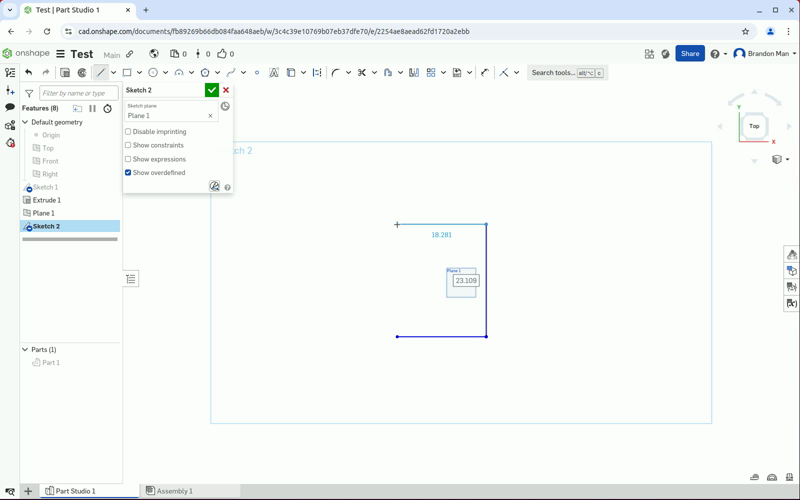
click(397, 224)
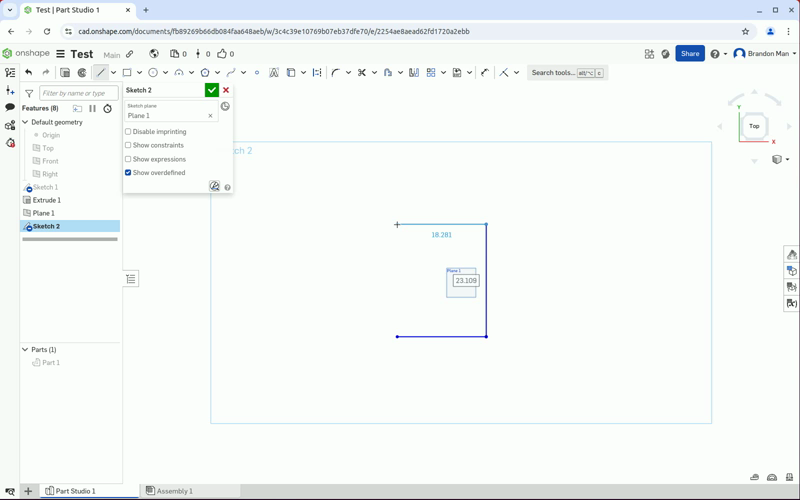
key_up(shift)
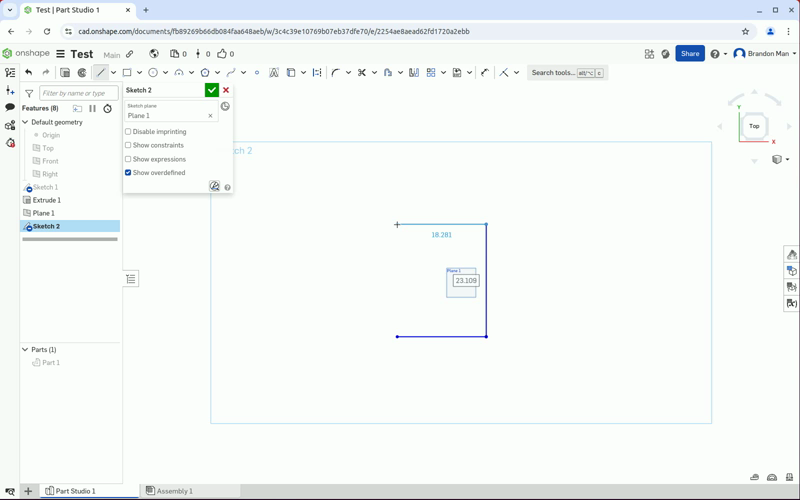
key_down(shift)
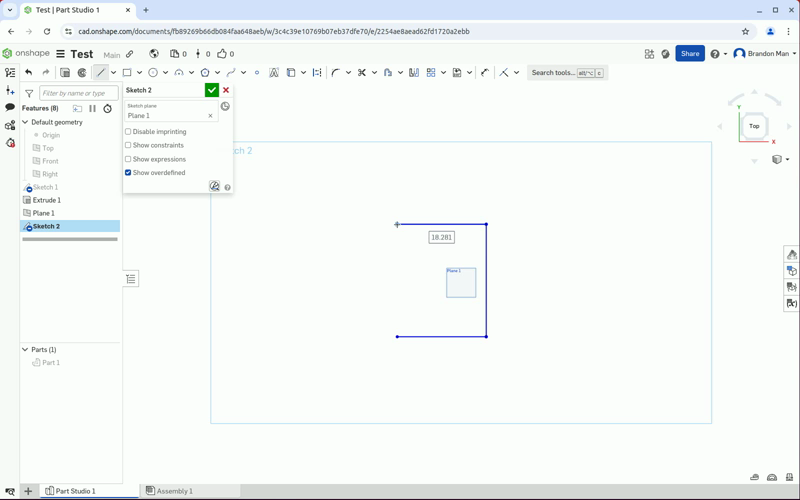
mouse_move(397, 336)
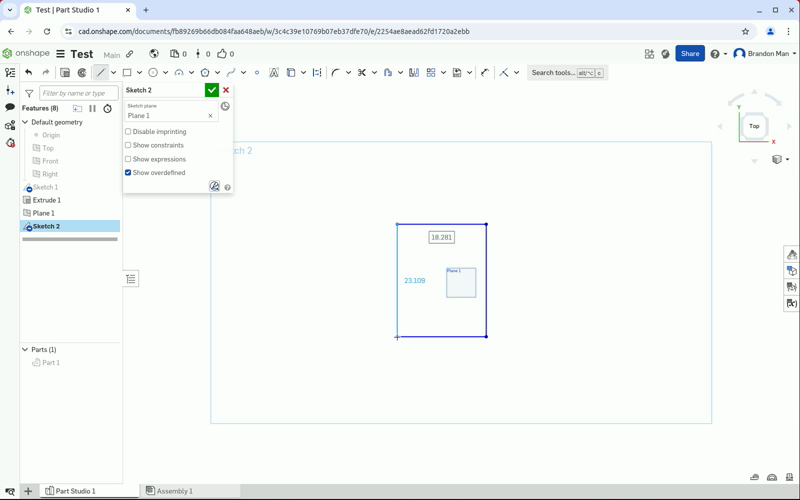
key_up(shift)
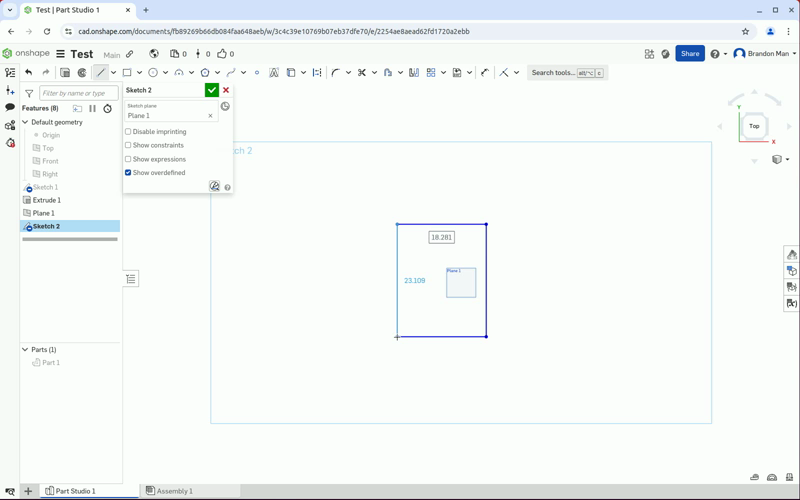
click(397, 336)
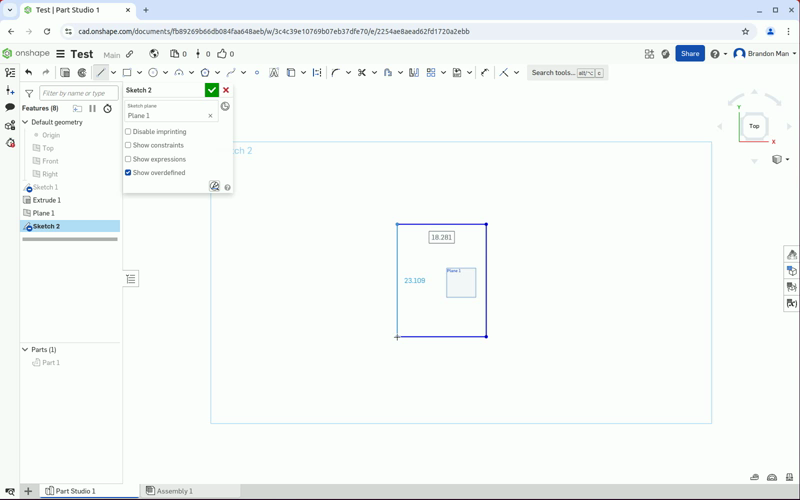
key(esc)
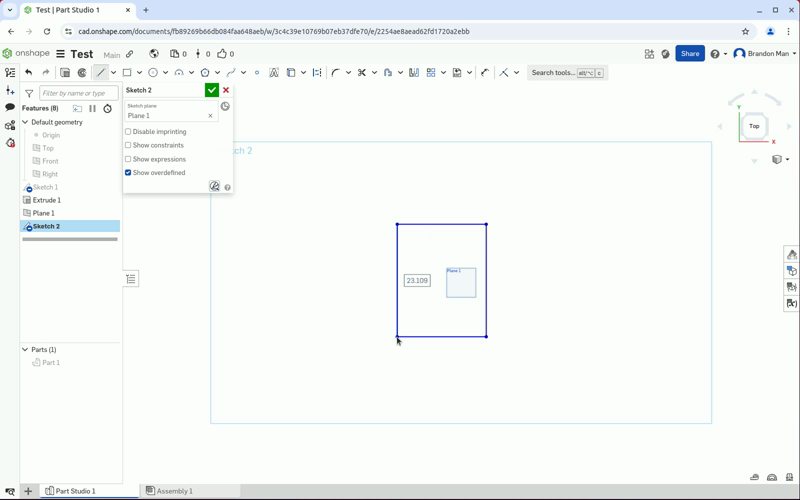
mouse_move(453, 239)
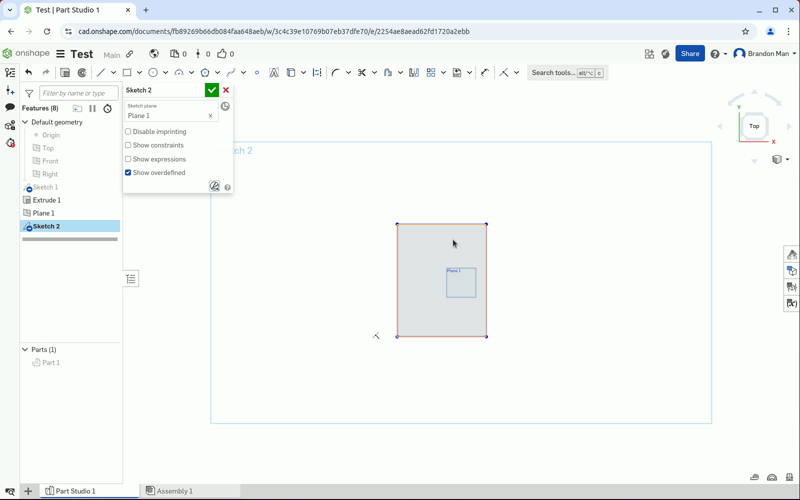
click(453, 239)
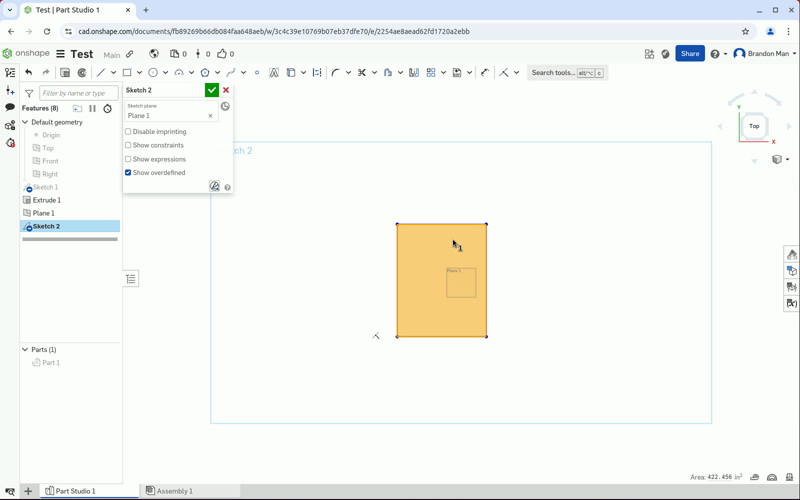
mouse_move(73, 352)
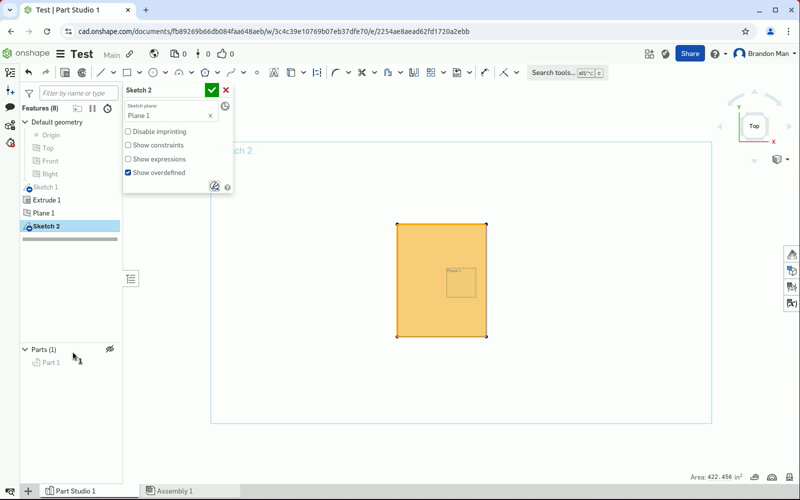
key(shift+y)
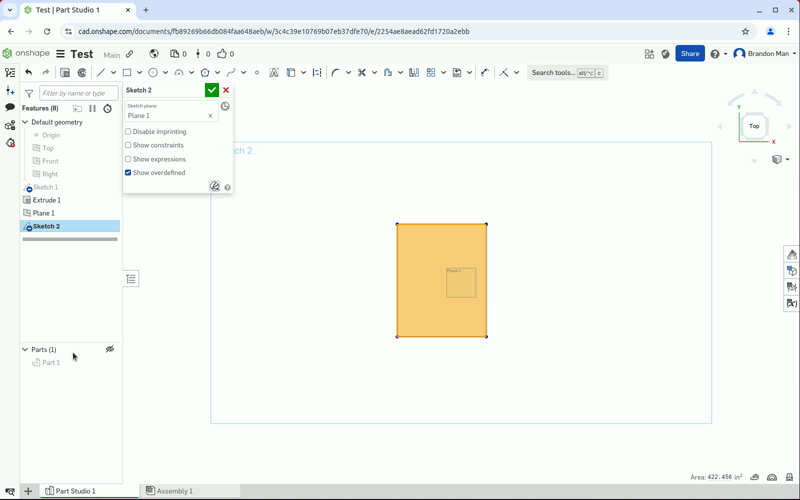
key(shift+e)
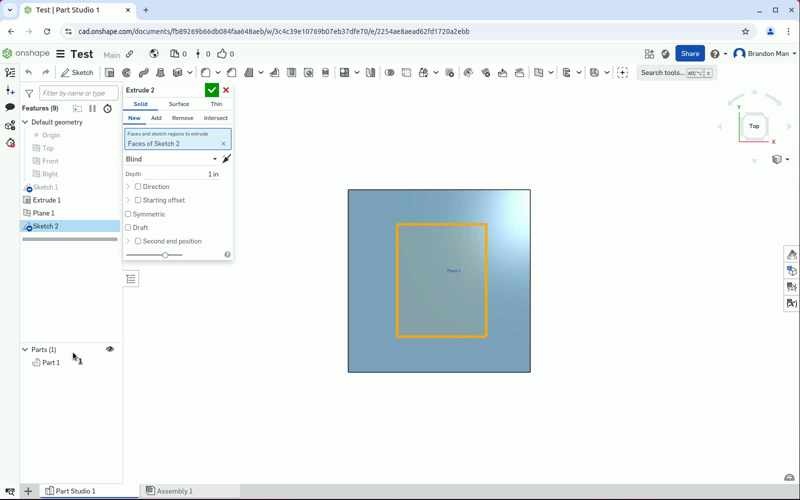
mouse_move(143, 106)
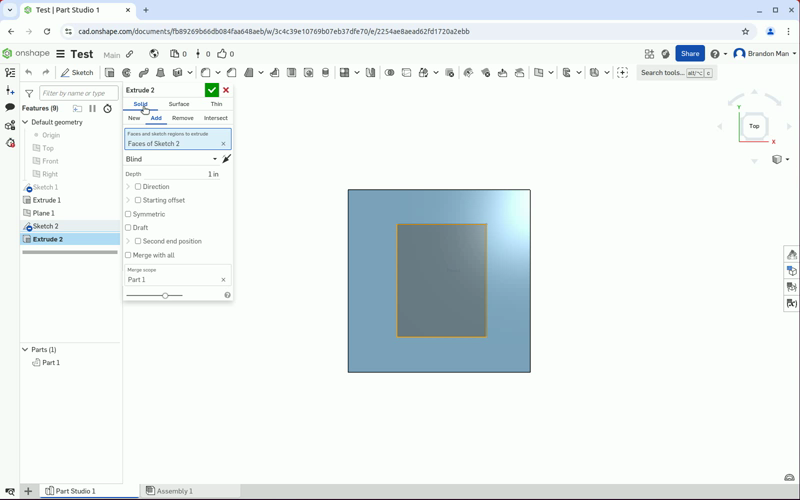
click(143, 106)
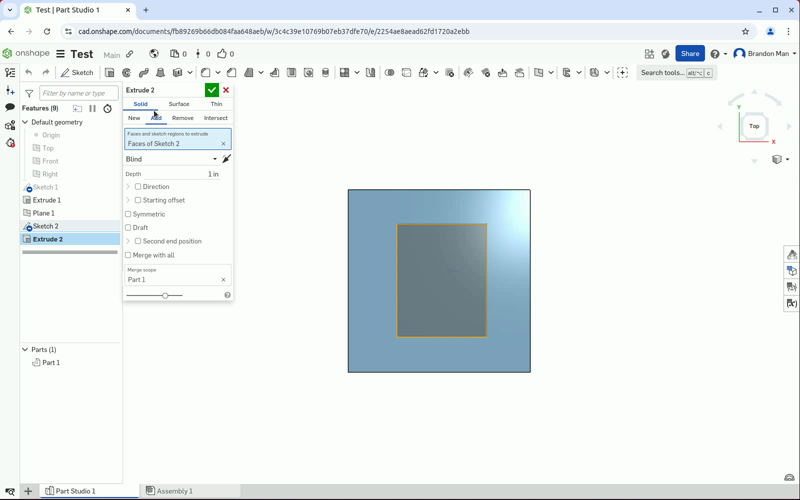
mouse_move(186, 120)
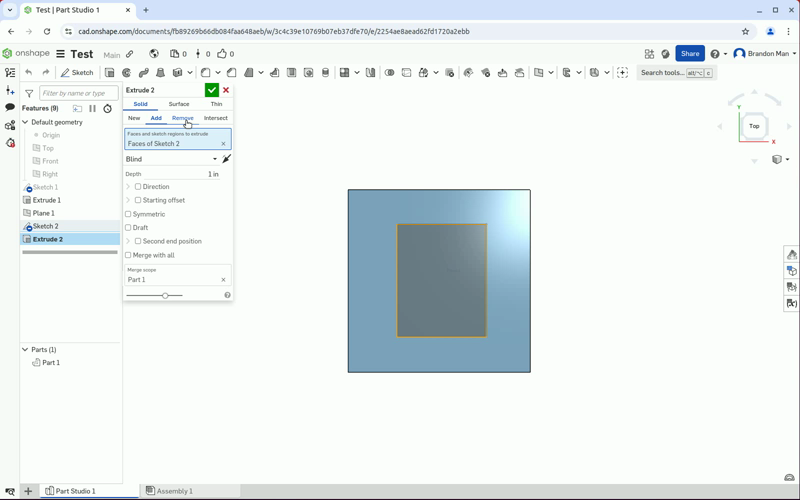
click(186, 120)
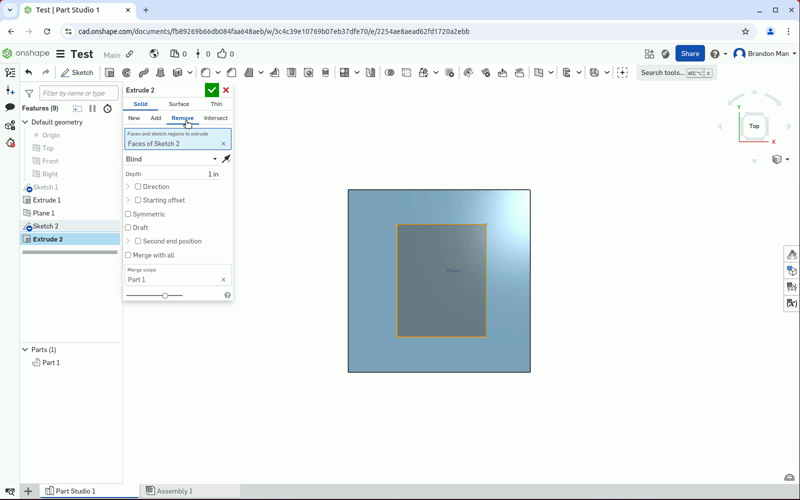
key(tab, 4)
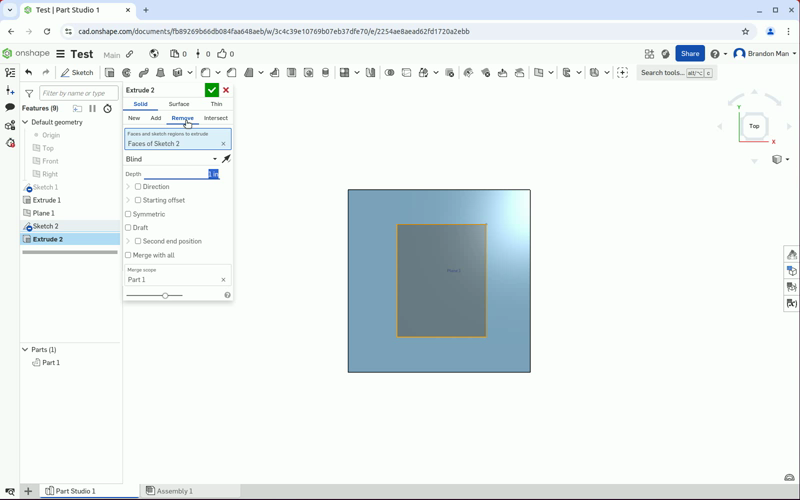
text(9.388)
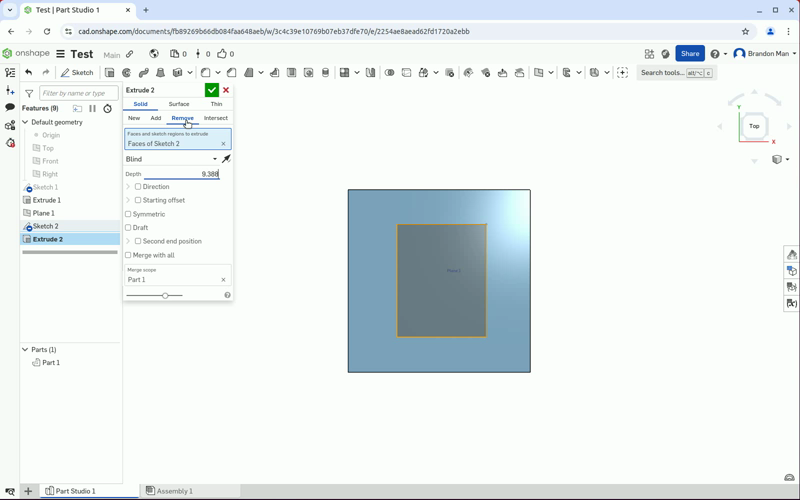
key(tab, 6)
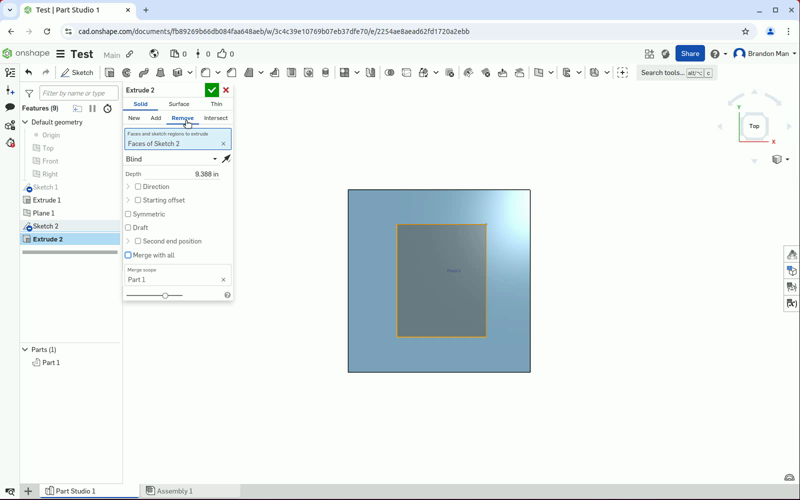
key(space)
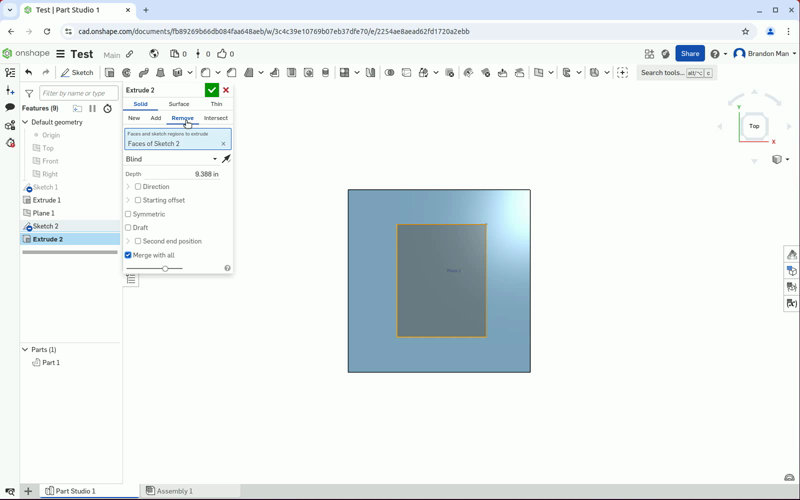
key(enter)
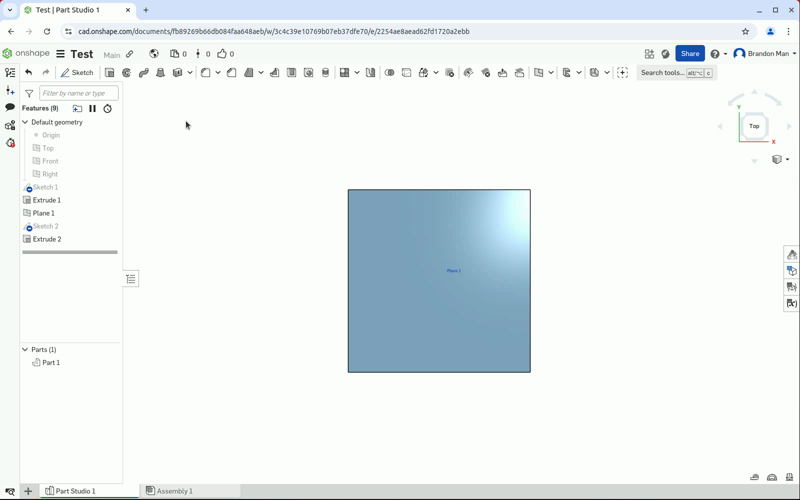
key(shift+h)
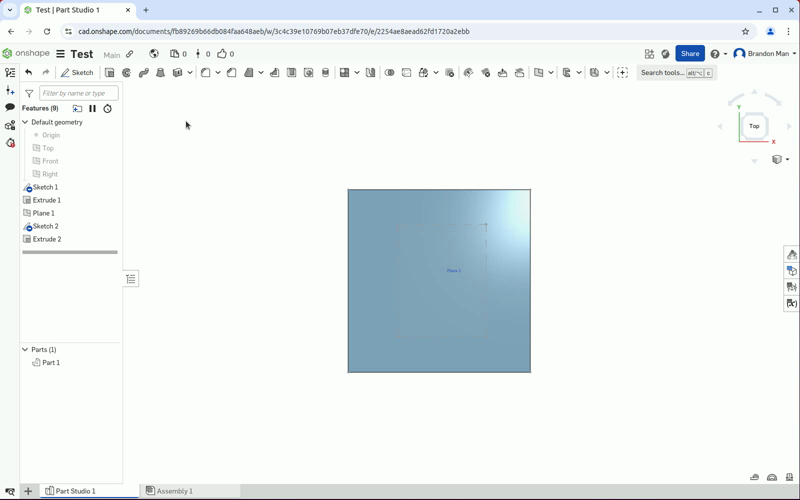
key(shift+h)
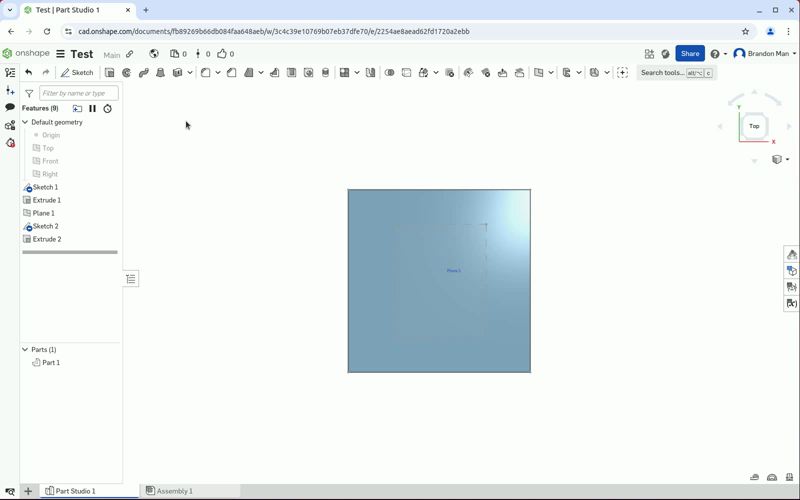
key(shift+7)
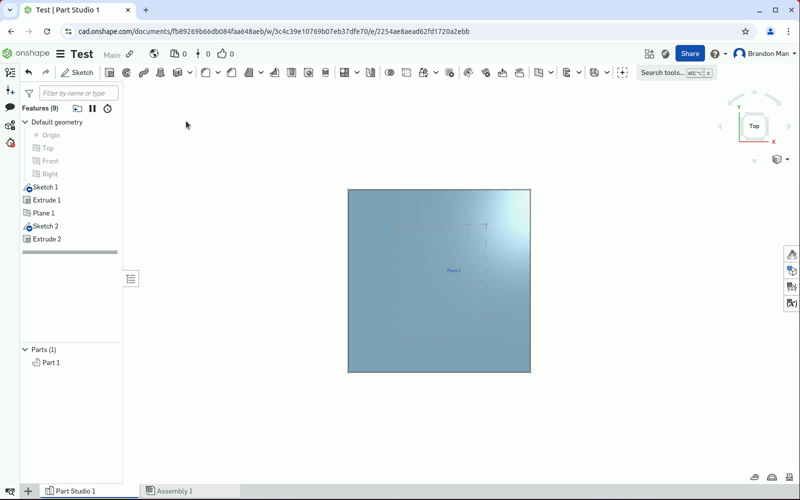
key(up, 3)
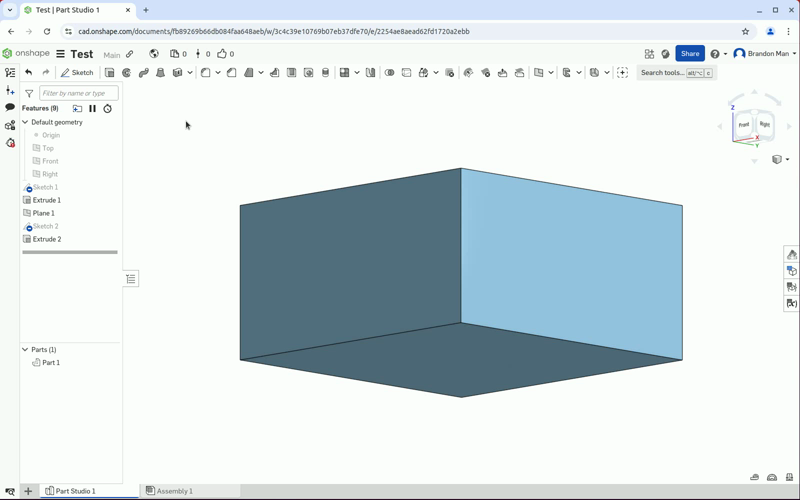
key(left, 3)
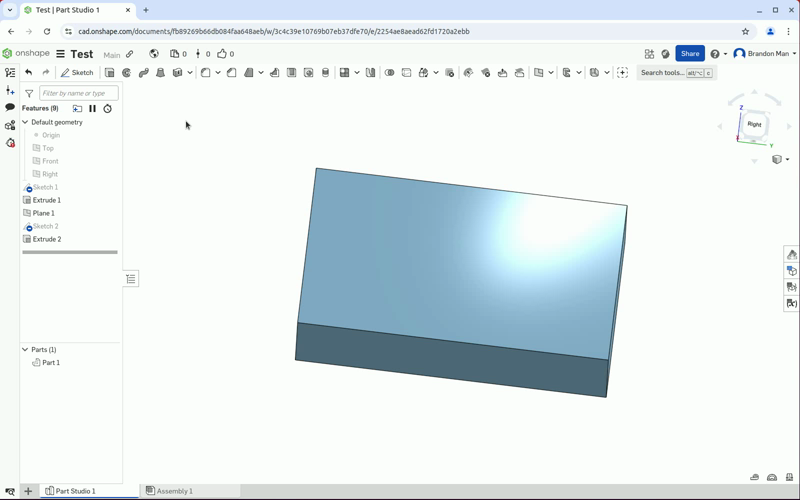
key(right, 3)
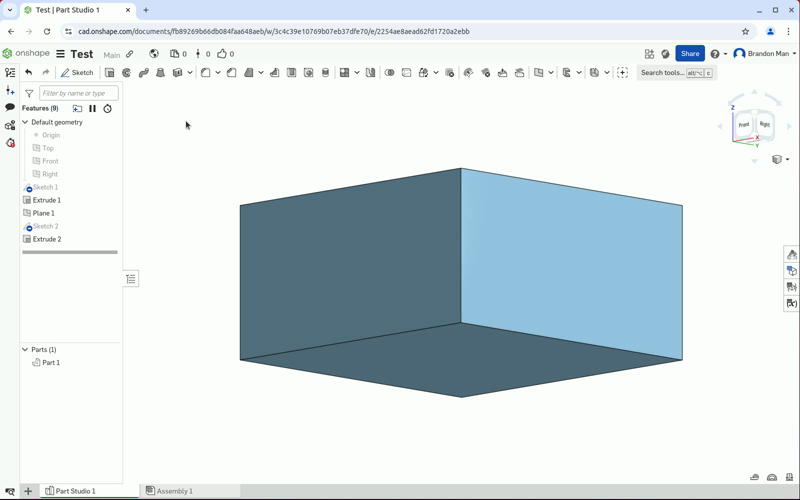
key(down, 3)
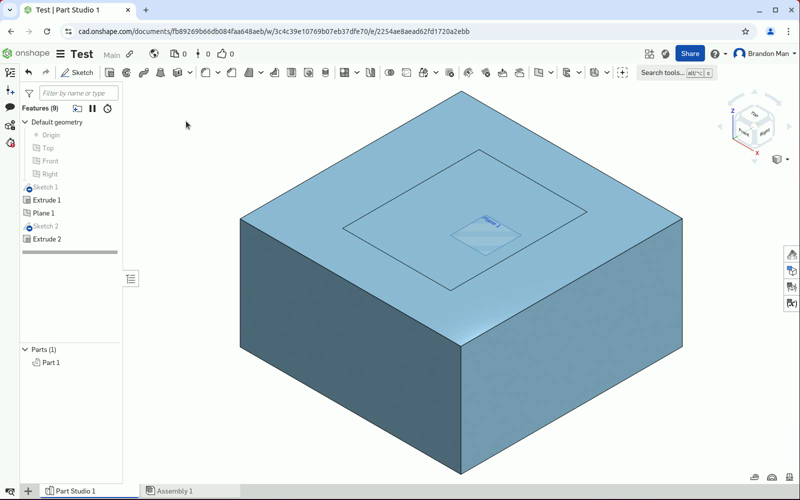
mouse_move(73, 189)
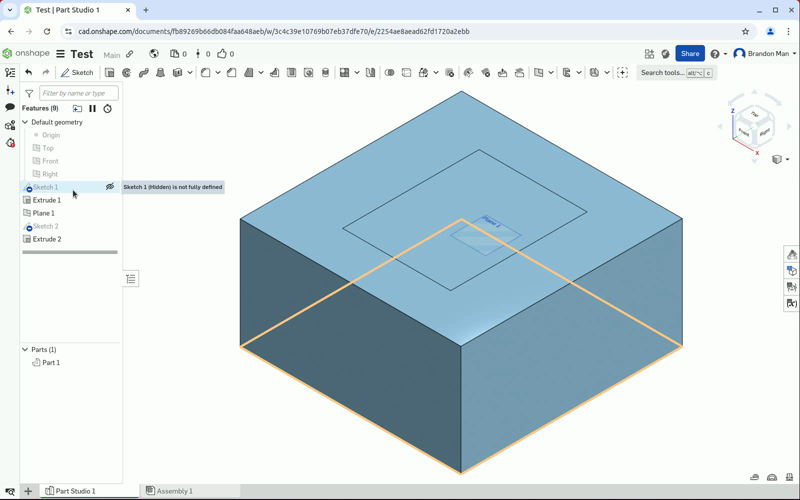
click(73, 189)